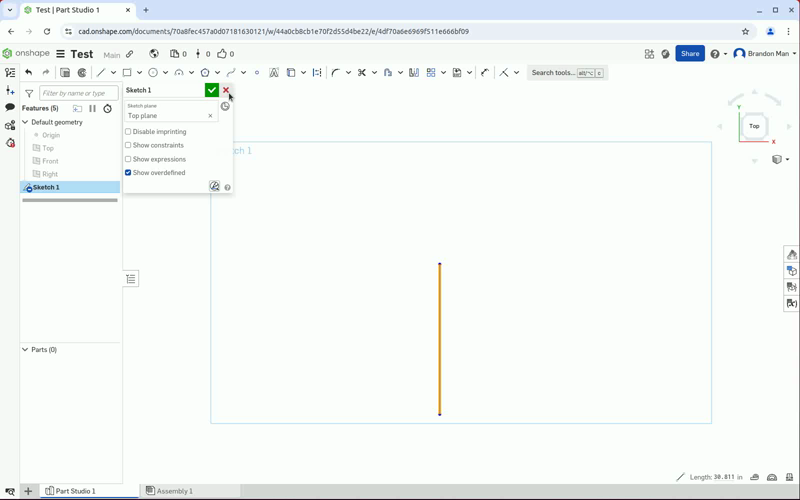
key(shift+h)
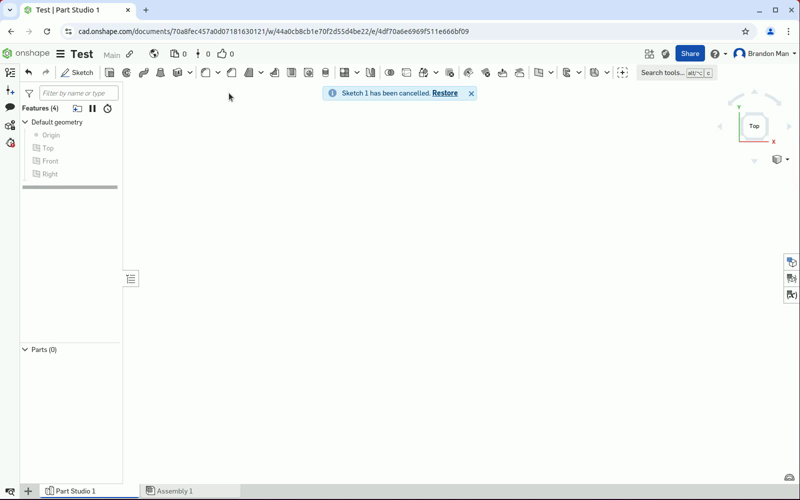
mouse_move(73, 352)
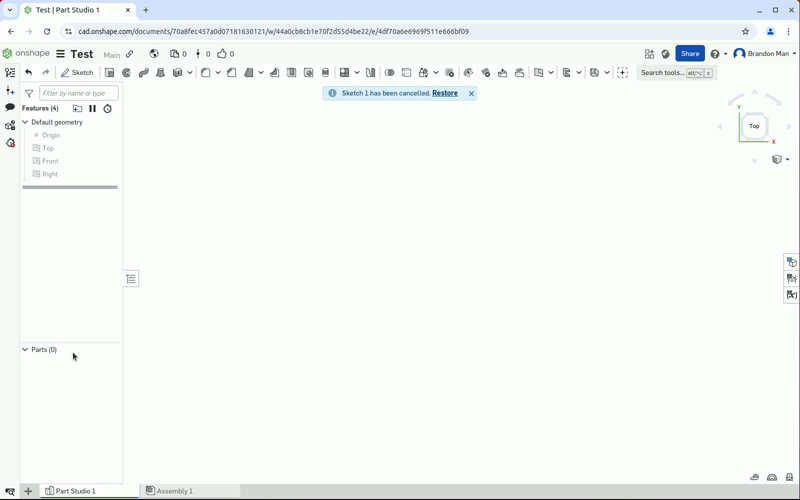
key(y)
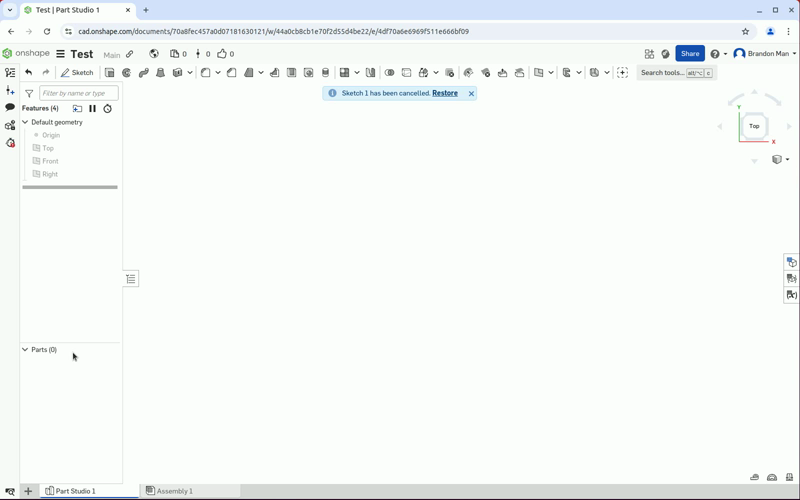
key(shift+p)
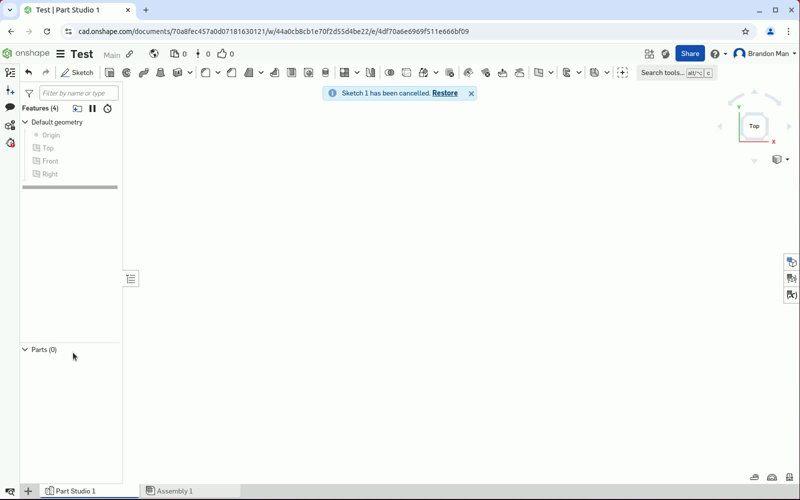
key(space)
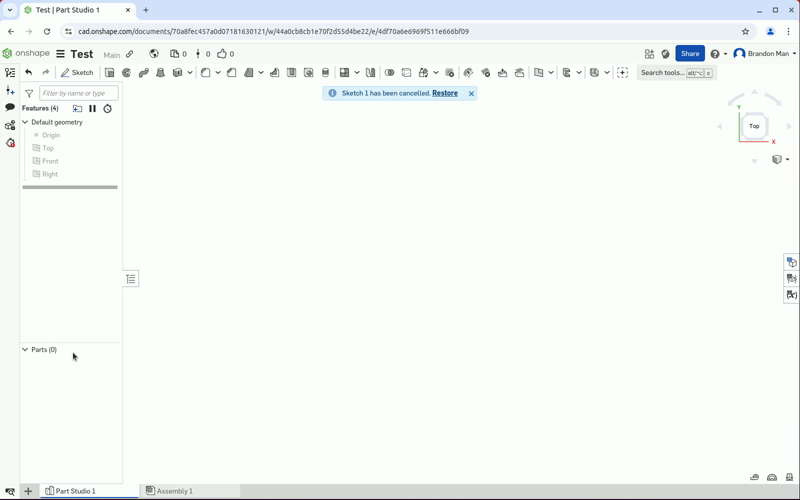
key_down(shift)
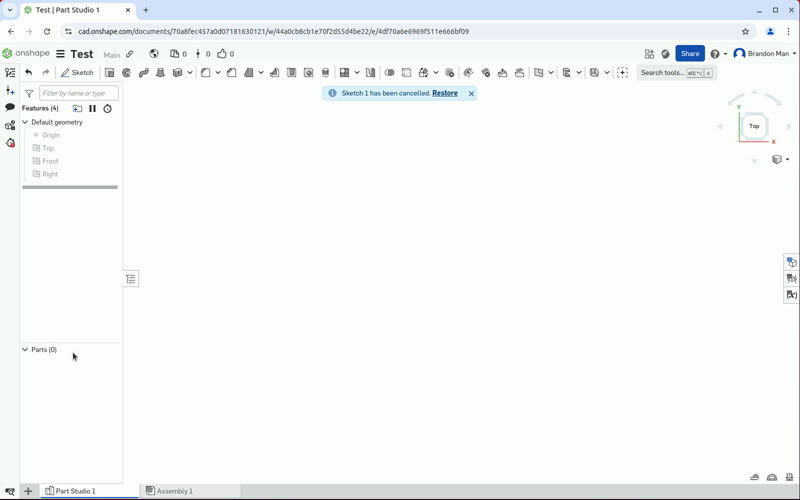
key(up)
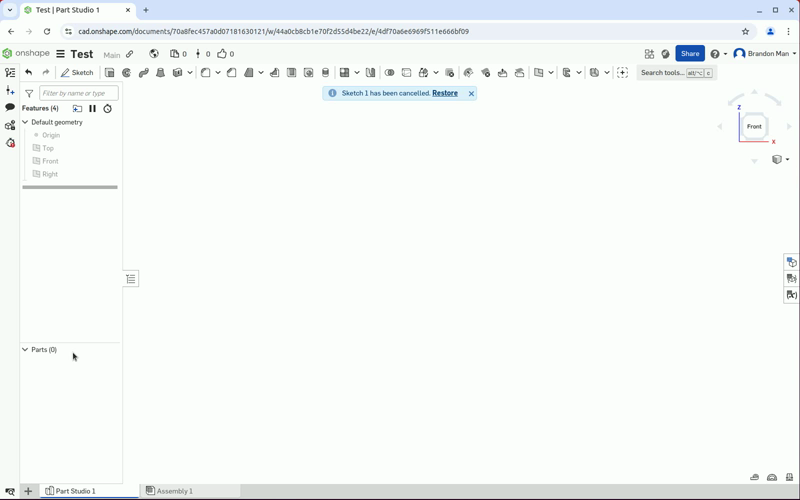
key_up(shift)
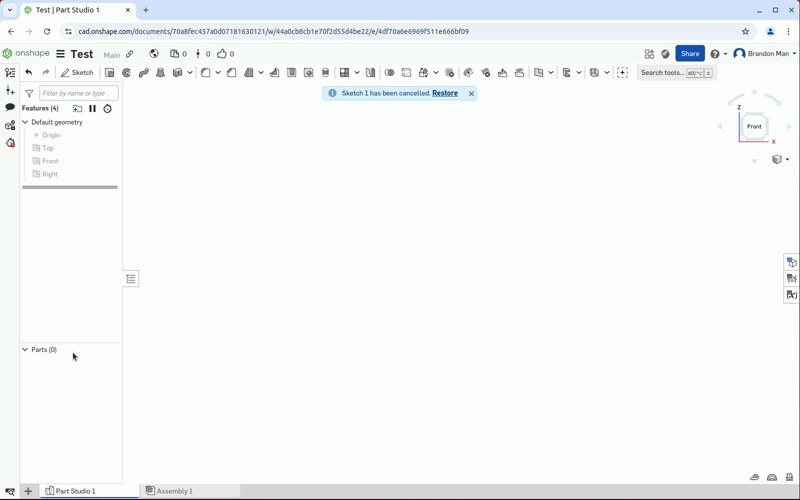
mouse_move(73, 352)
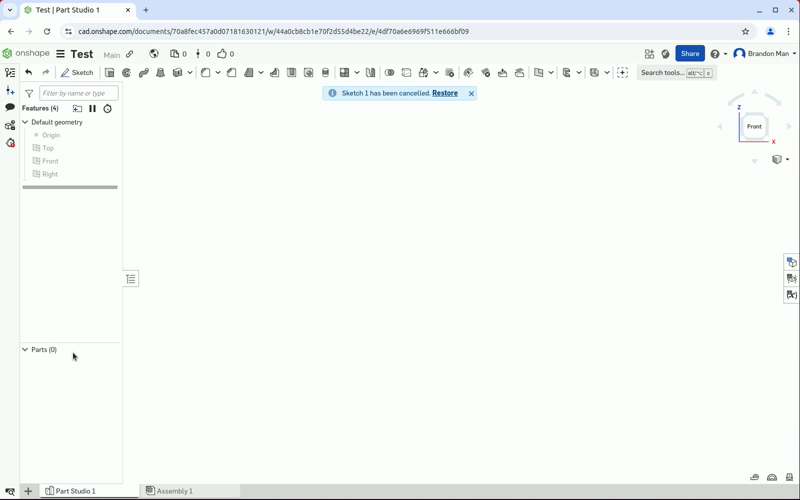
key(shift+y)
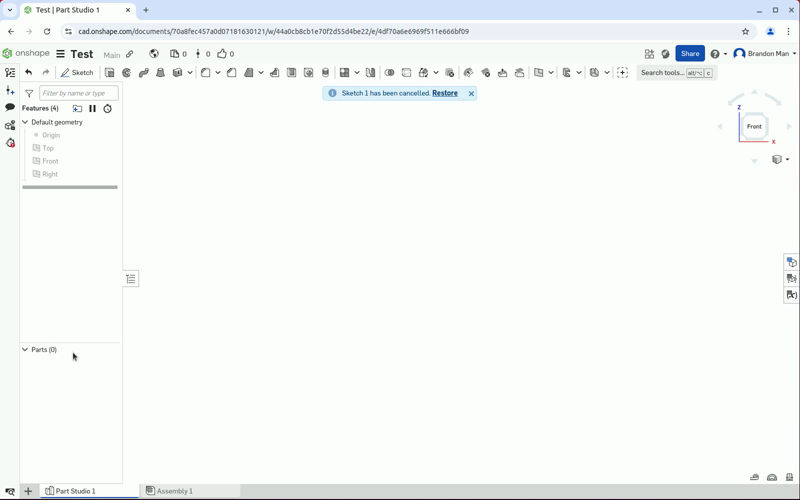
key(shift+s)
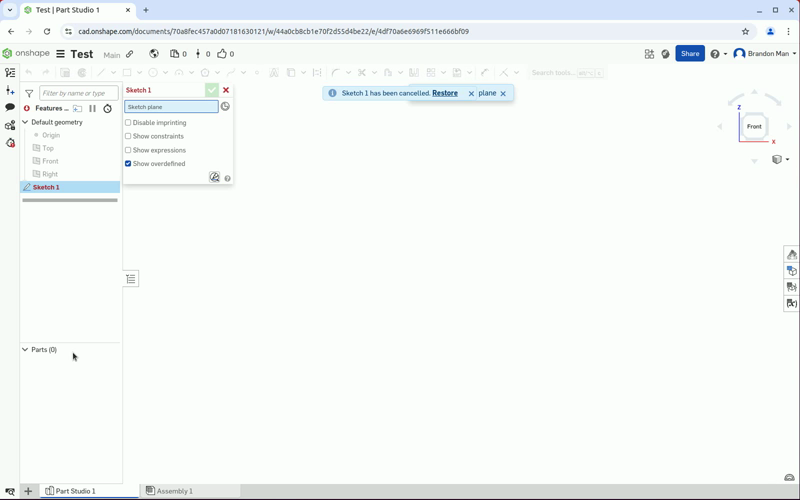
mouse_move(73, 163)
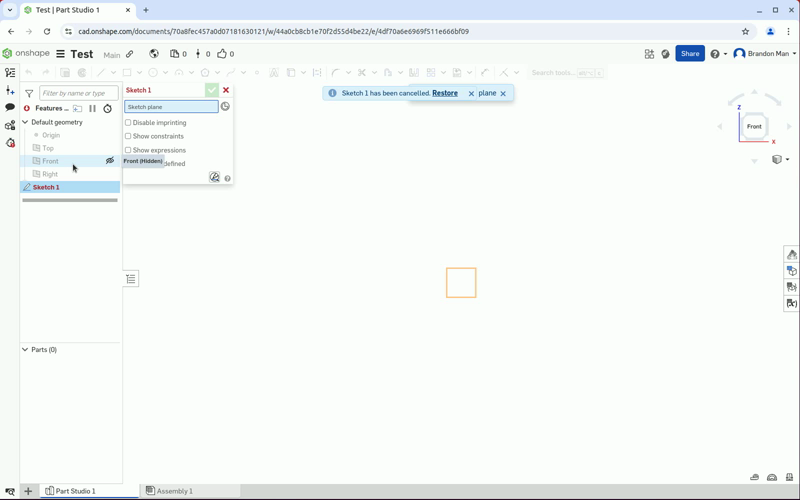
click(73, 163)
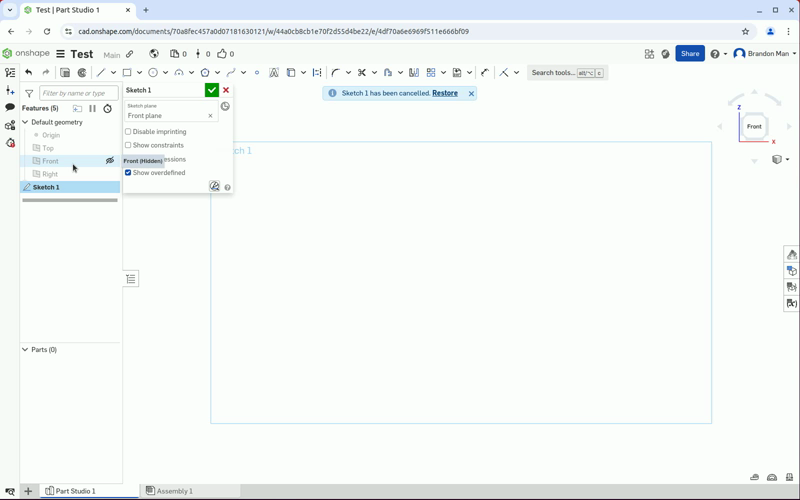
mouse_move(73, 352)
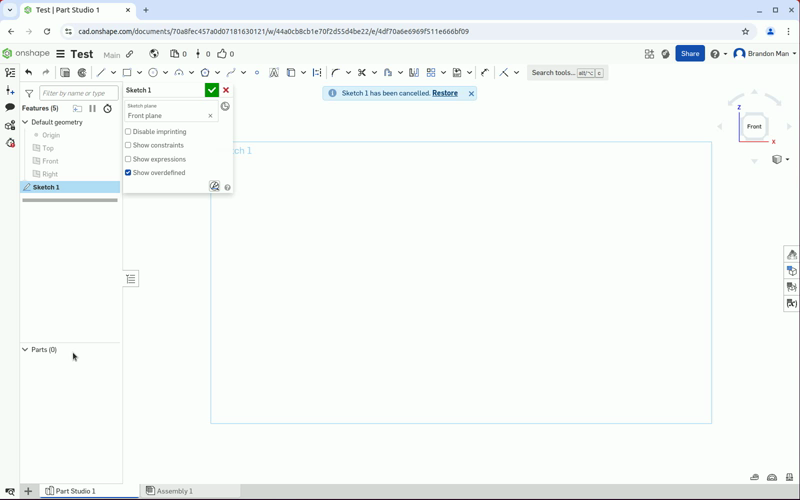
key(y)
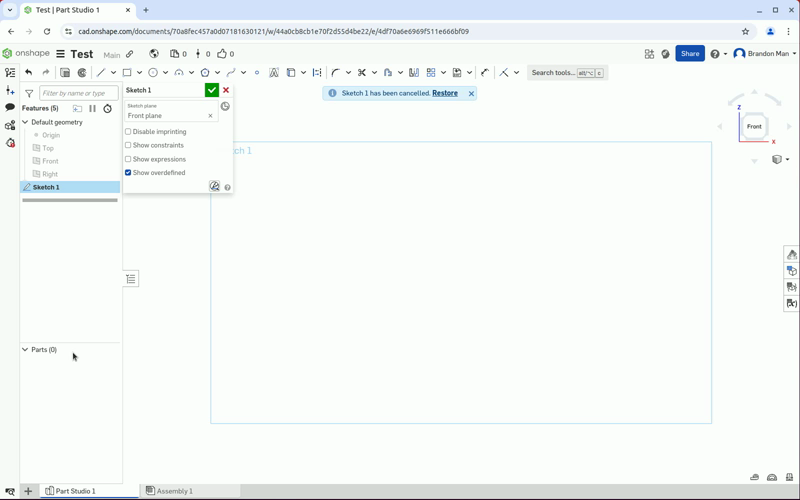
key(l)
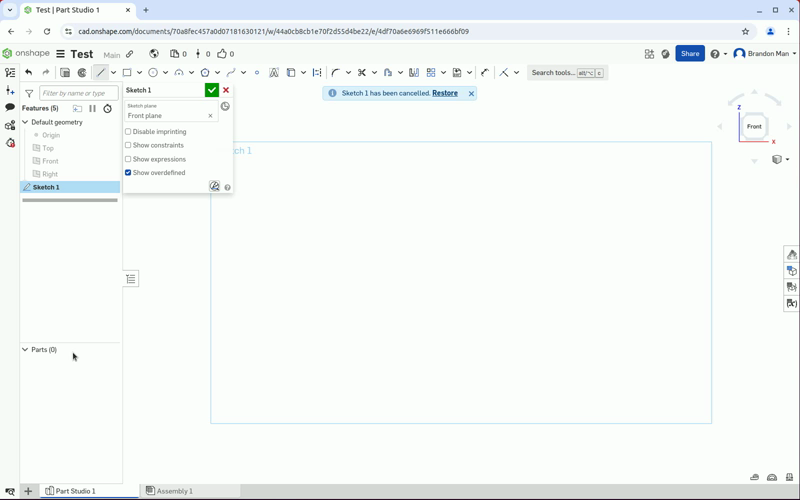
key_down(shift)
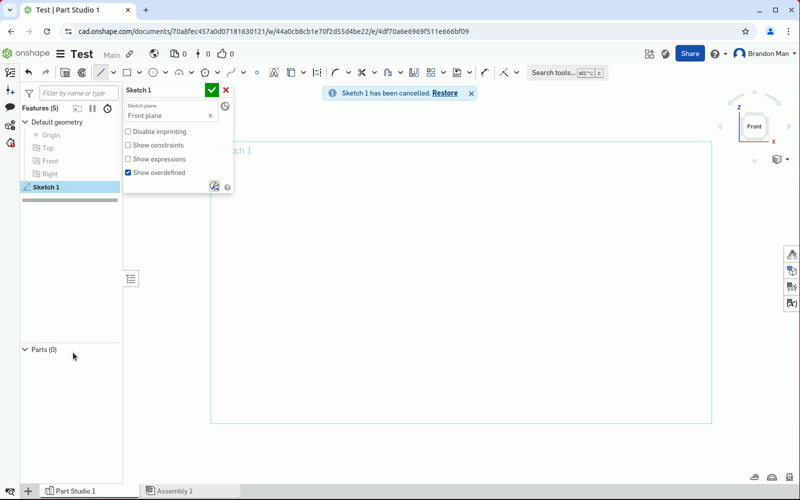
mouse_move(460, 298)
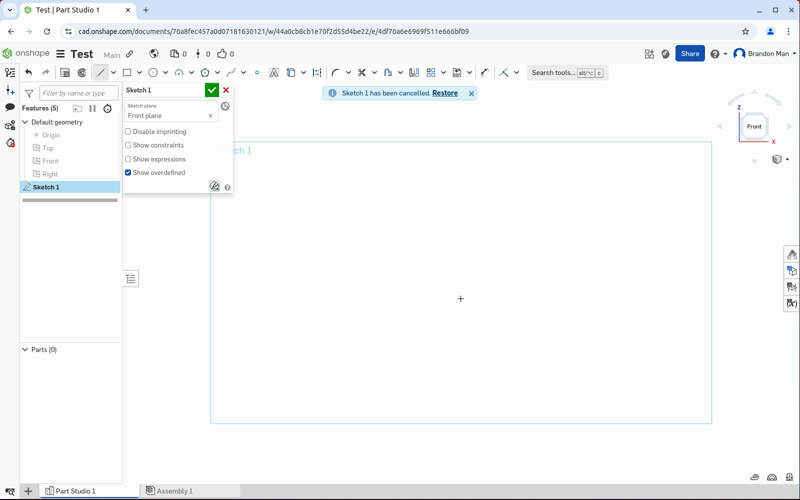
click(460, 298)
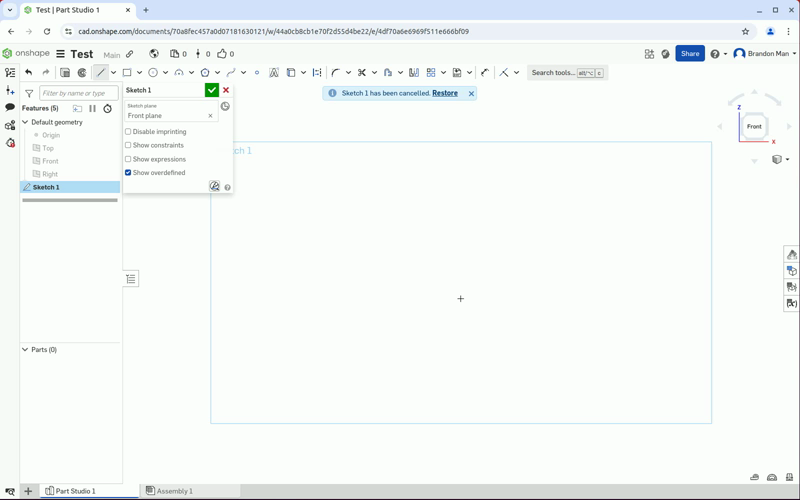
key_up(shift)
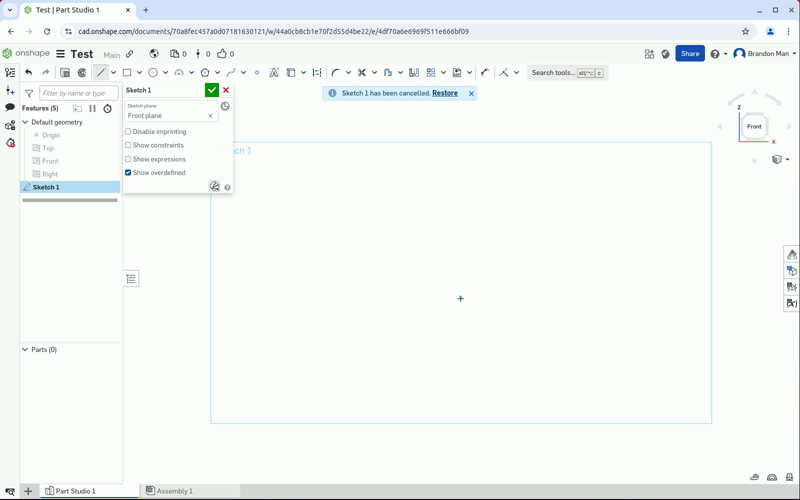
key_down(shift)
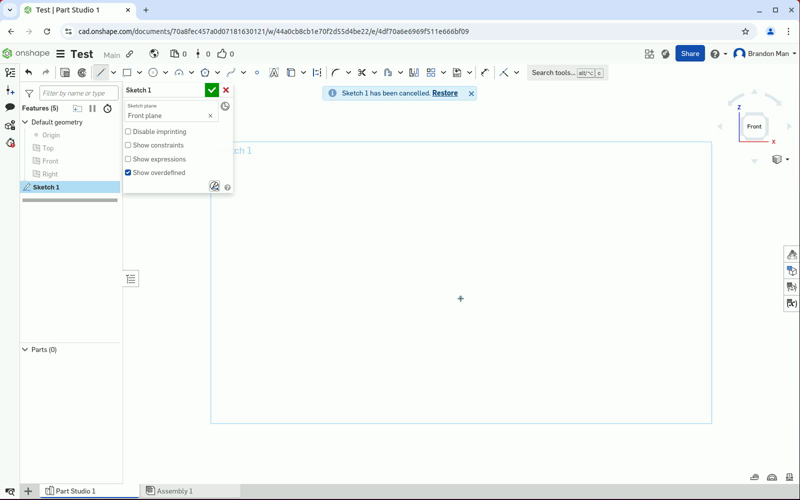
mouse_move(573, 298)
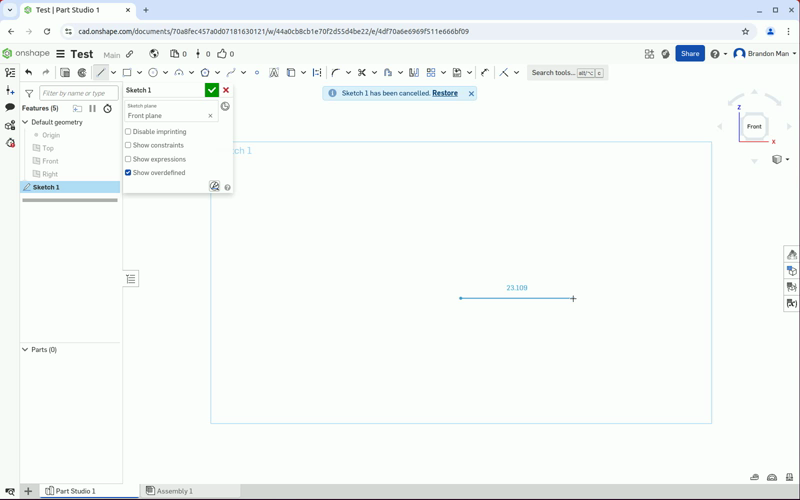
click(573, 298)
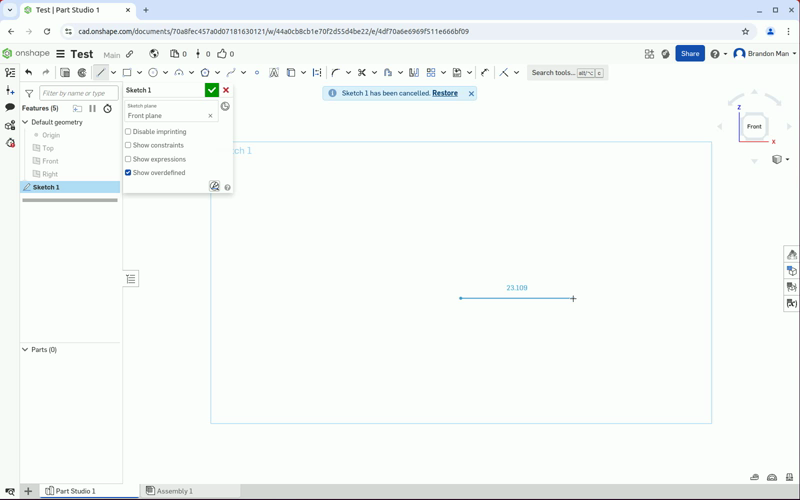
key_up(shift)
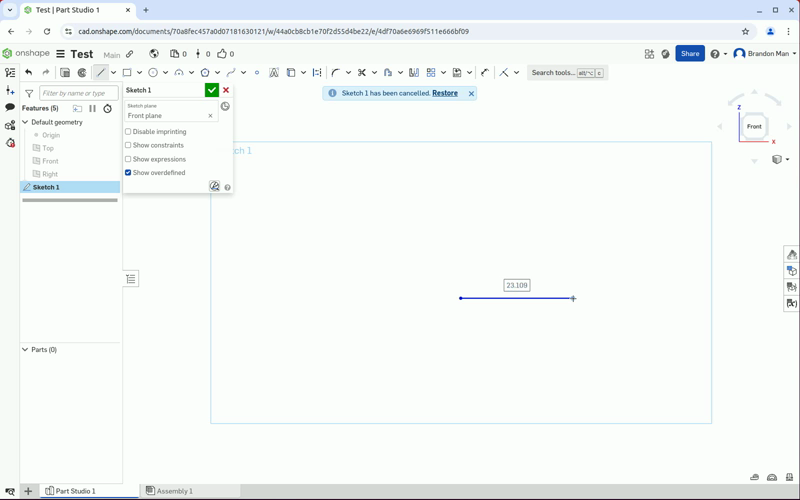
key_down(shift)
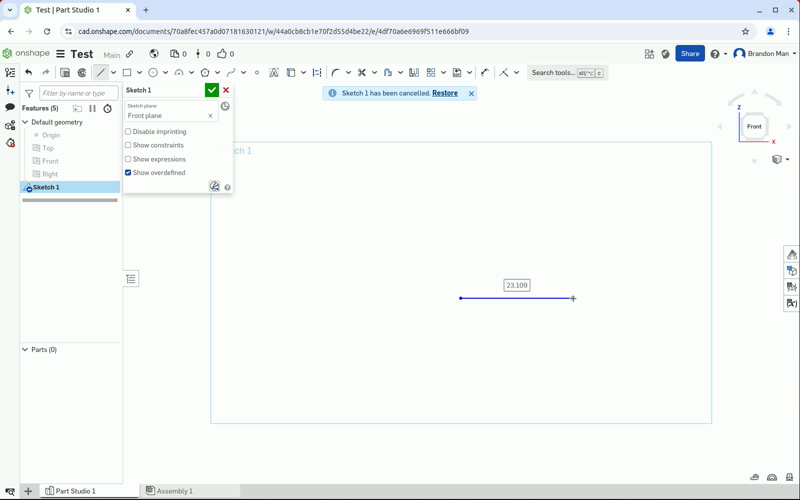
mouse_move(589, 298)
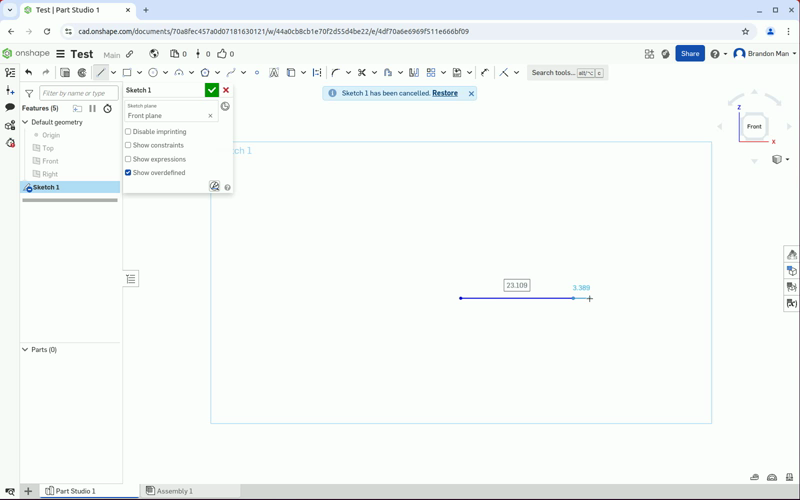
mouse_move(573, 282)
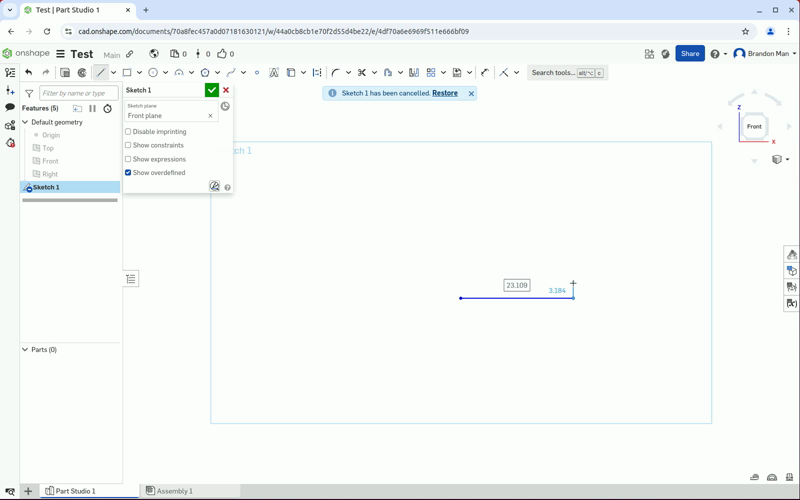
click(573, 282)
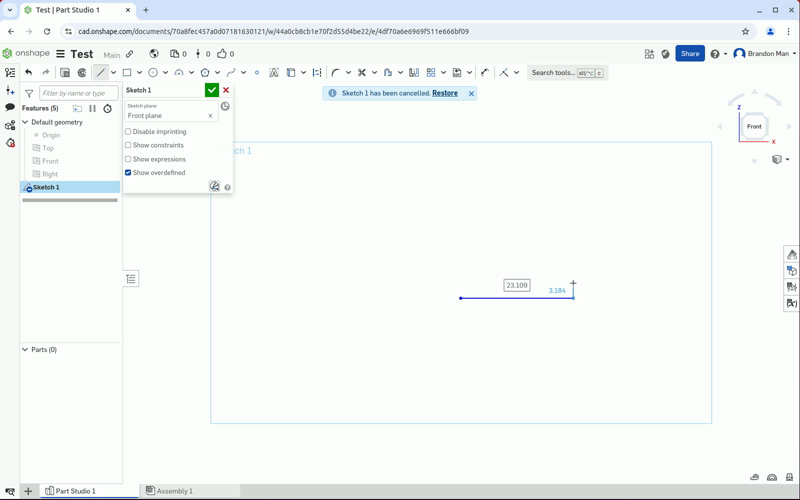
key_up(shift)
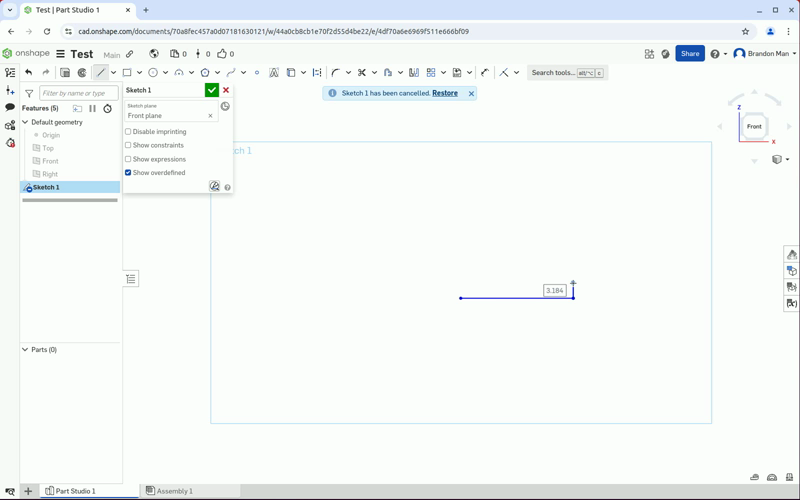
key_down(shift)
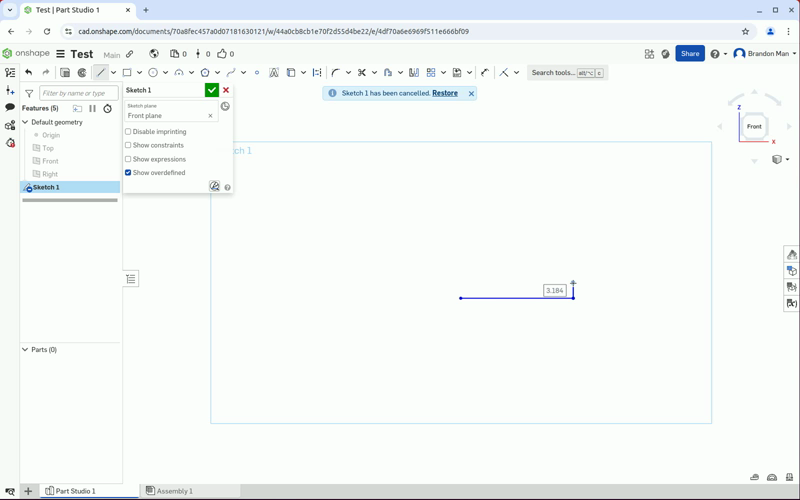
mouse_move(460, 282)
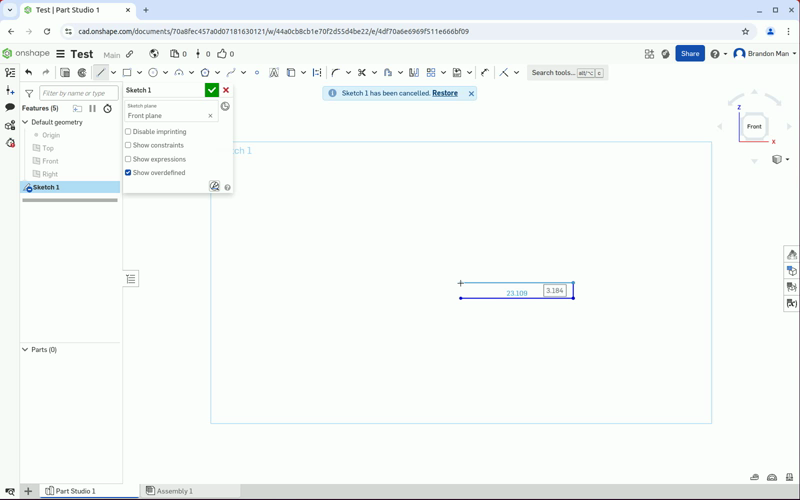
click(460, 282)
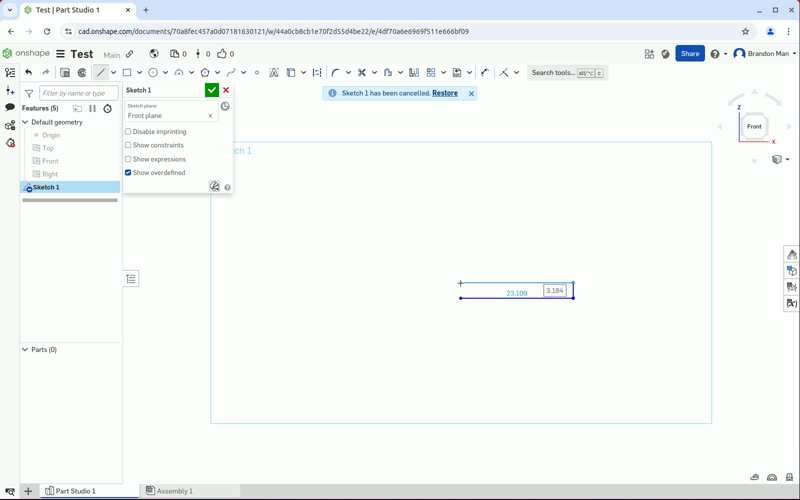
key_up(shift)
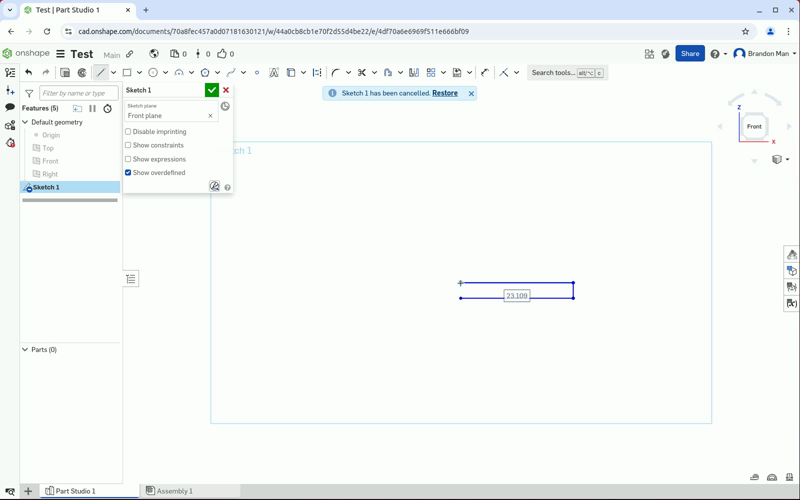
mouse_move(490, 282)
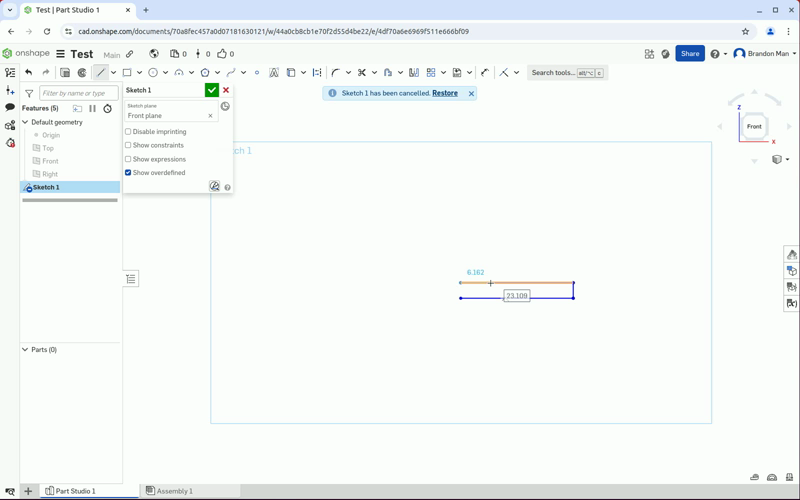
key_down(shift)
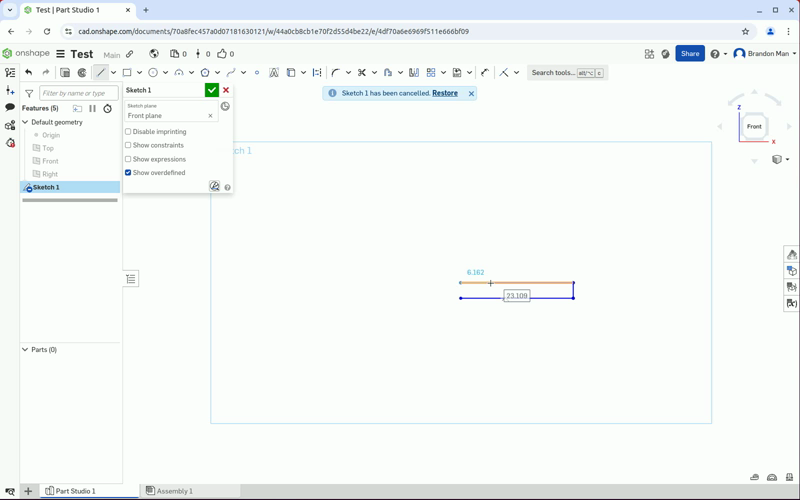
mouse_move(460, 298)
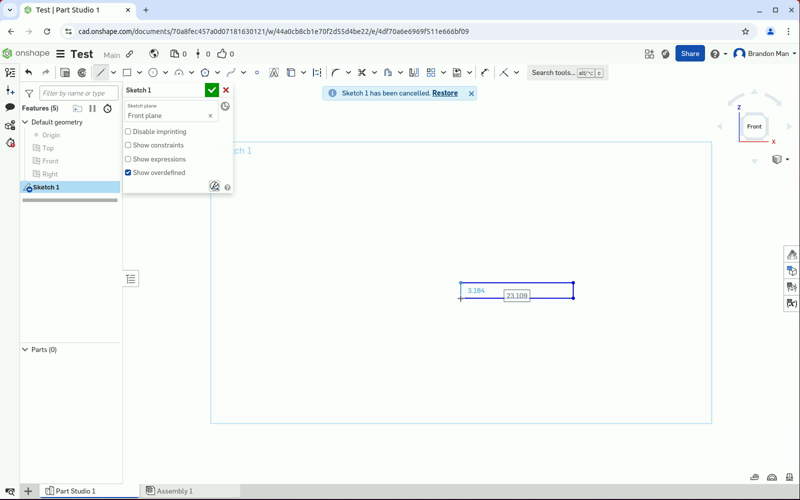
key_up(shift)
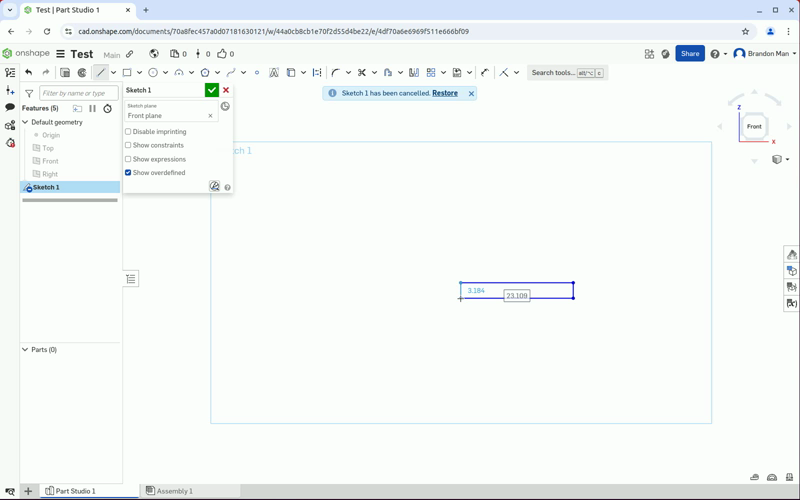
click(460, 298)
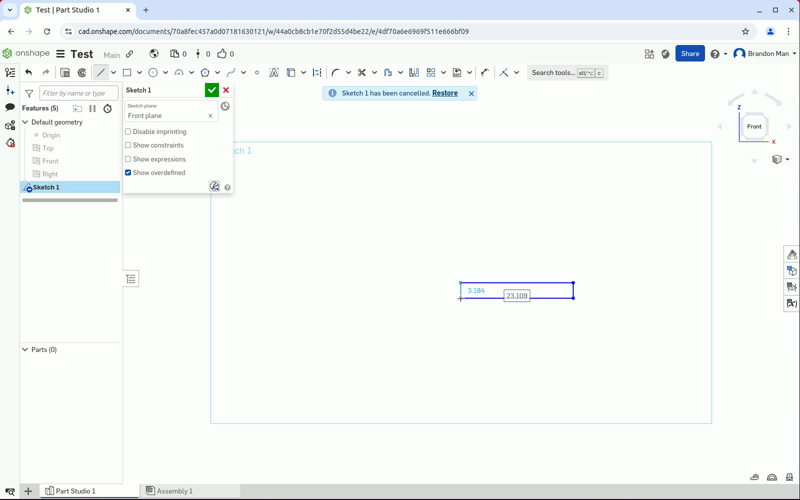
key(esc)
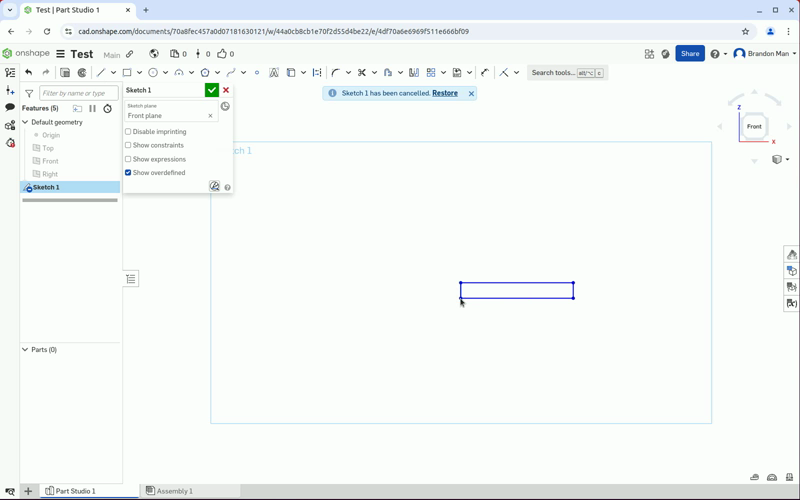
mouse_move(500, 286)
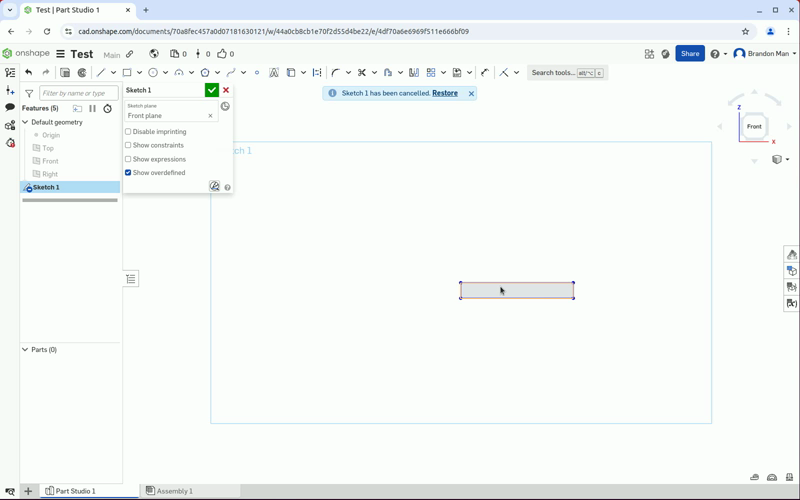
scroll(6)
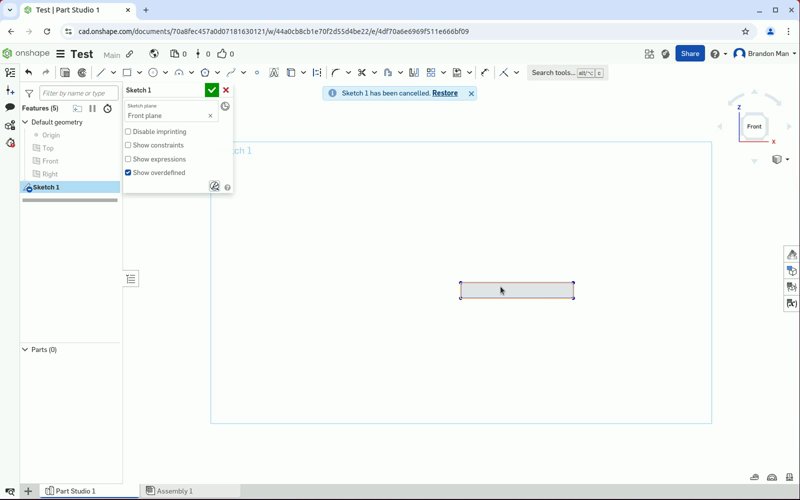
scroll(6)
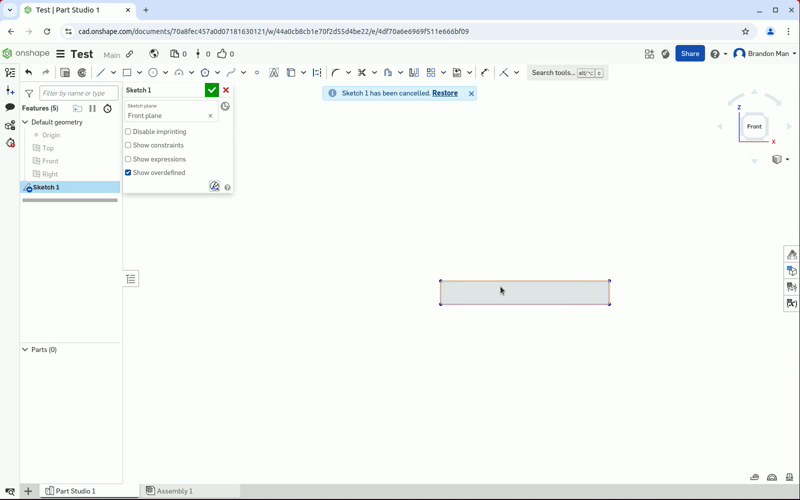
scroll(6)
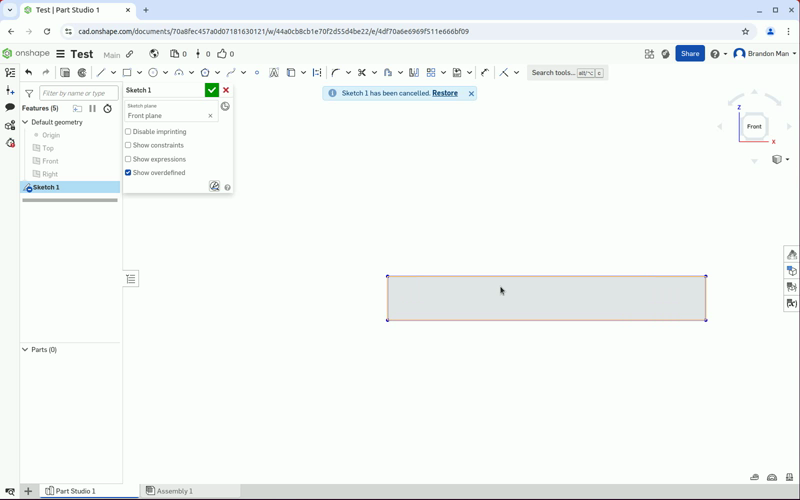
scroll(6)
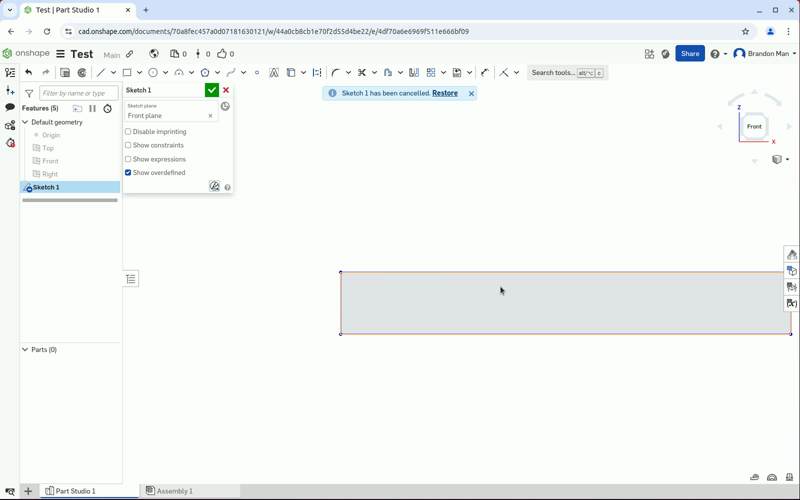
scroll(6)
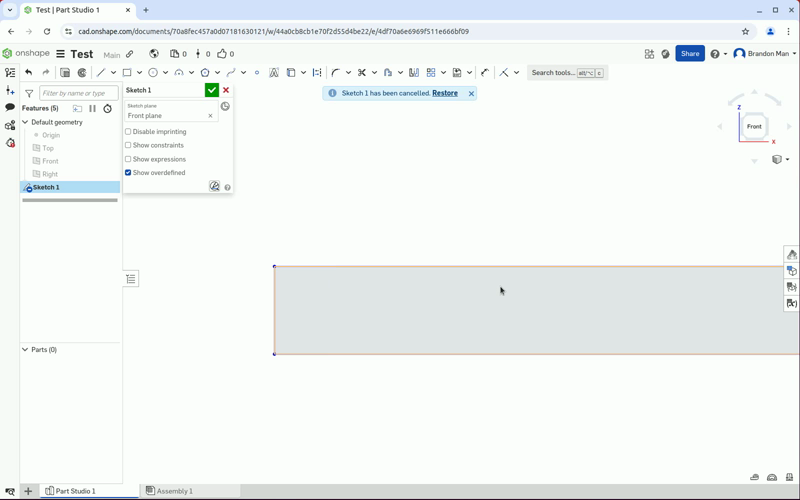
scroll(6)
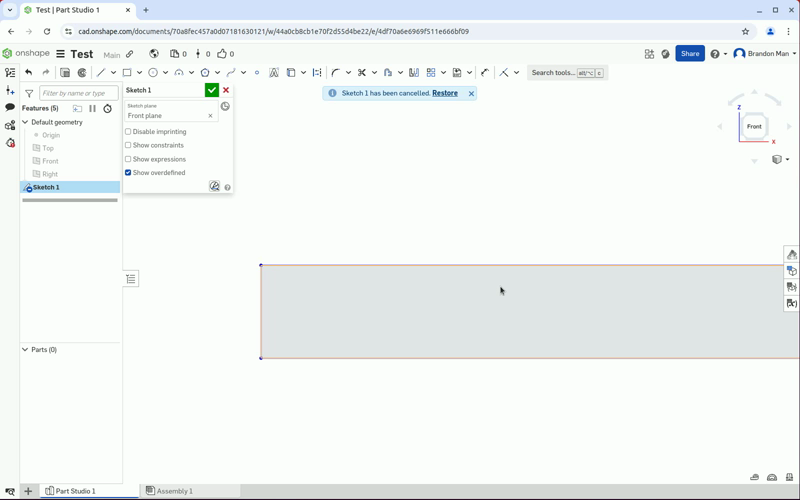
scroll(6)
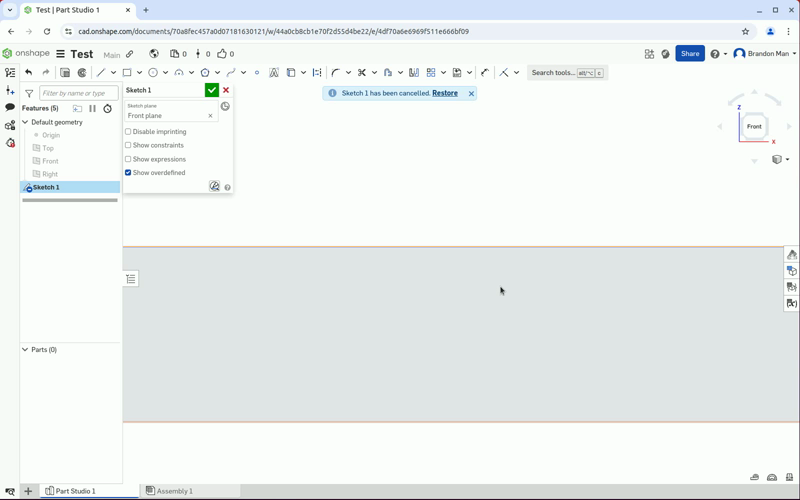
click(500, 286)
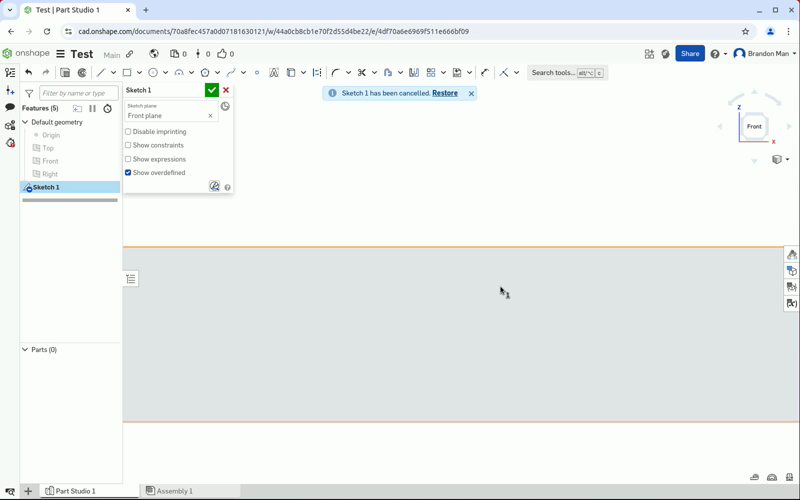
scroll(-6)
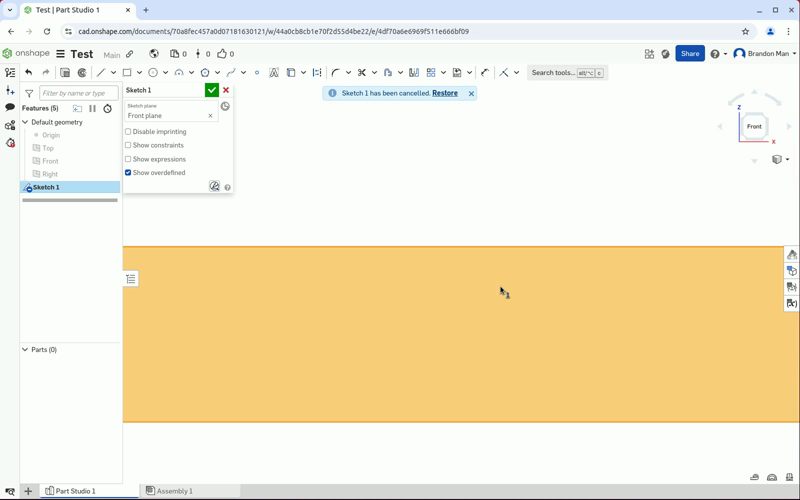
scroll(-6)
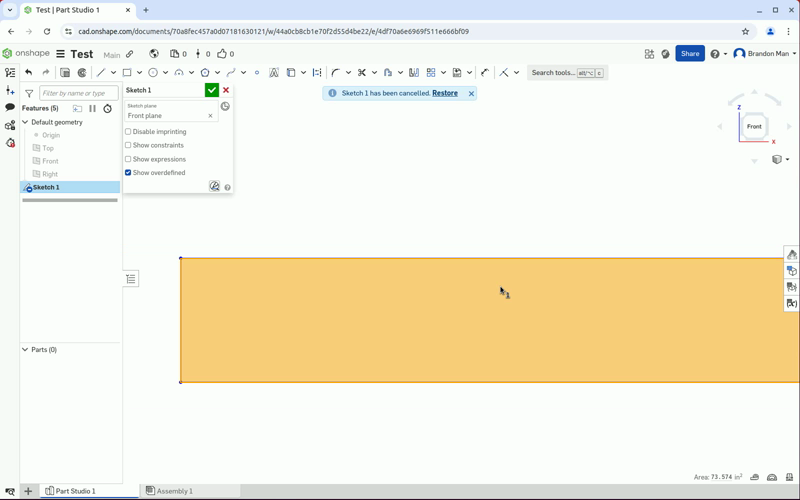
scroll(-6)
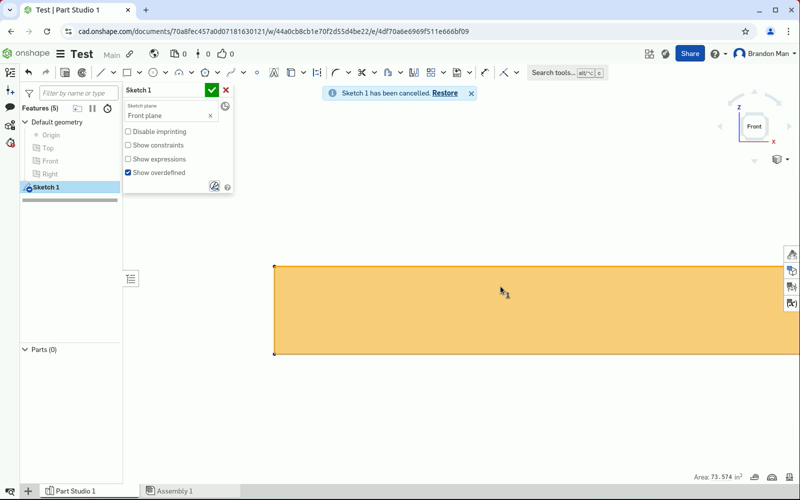
scroll(-6)
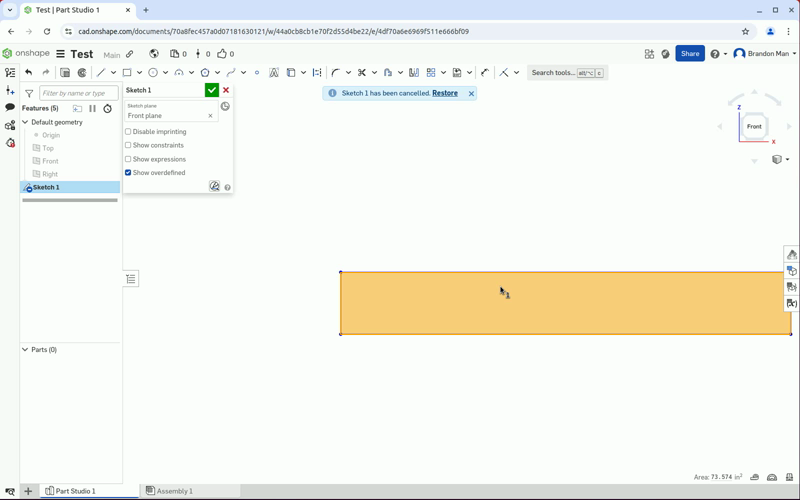
scroll(-6)
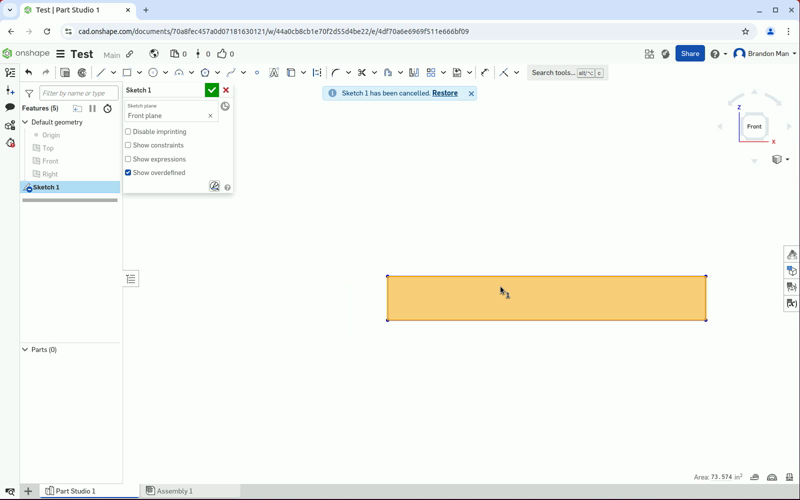
scroll(-6)
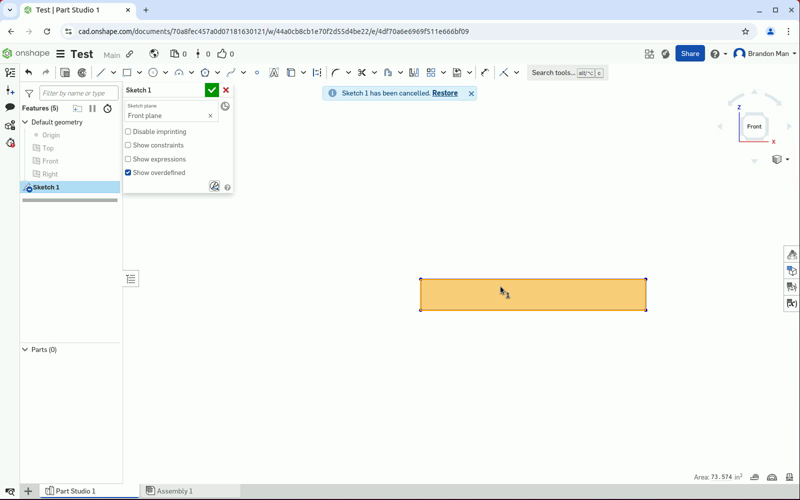
scroll(-6)
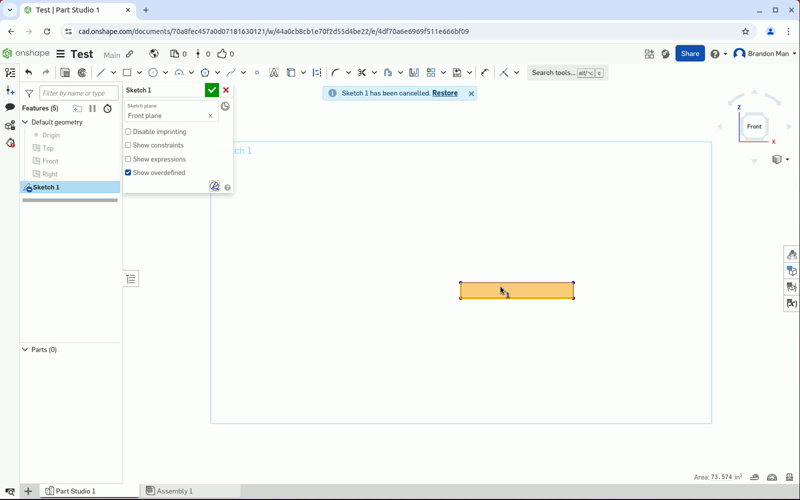
mouse_move(73, 352)
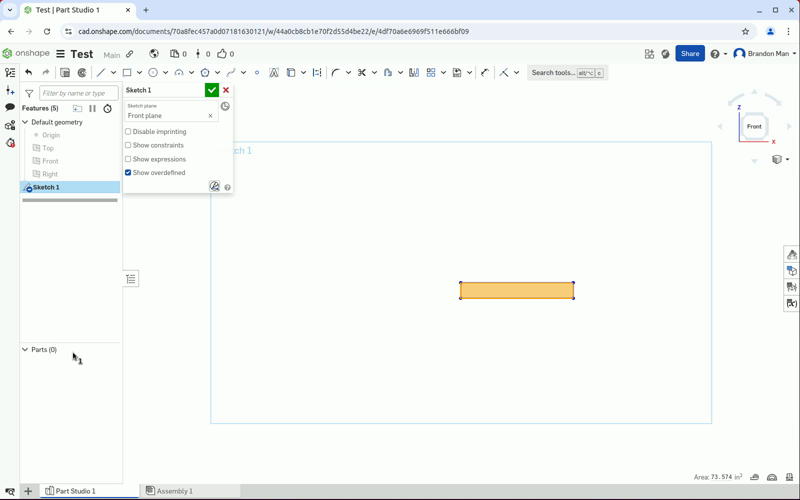
key(shift+y)
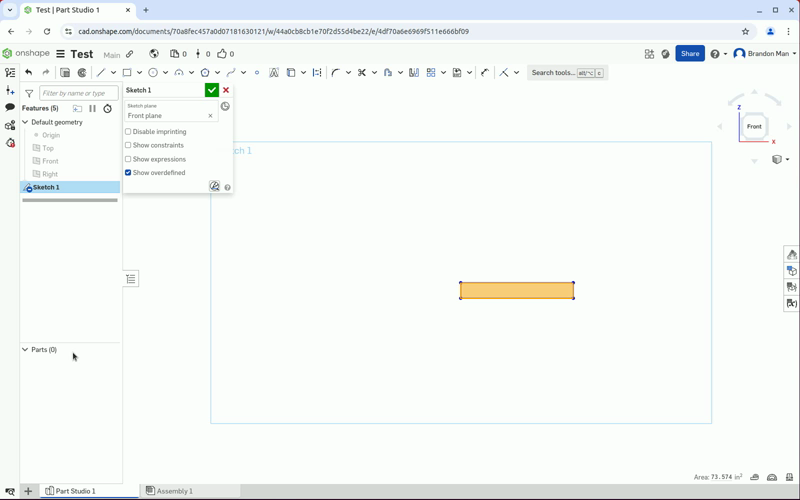
key(shift+e)
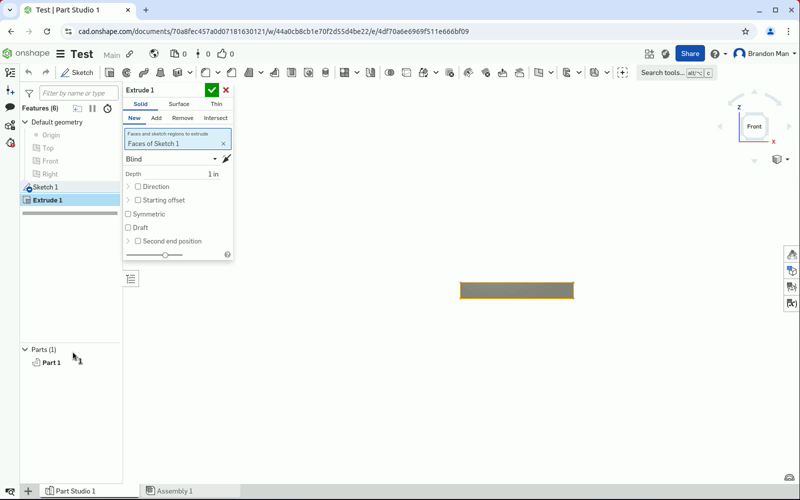
mouse_move(143, 106)
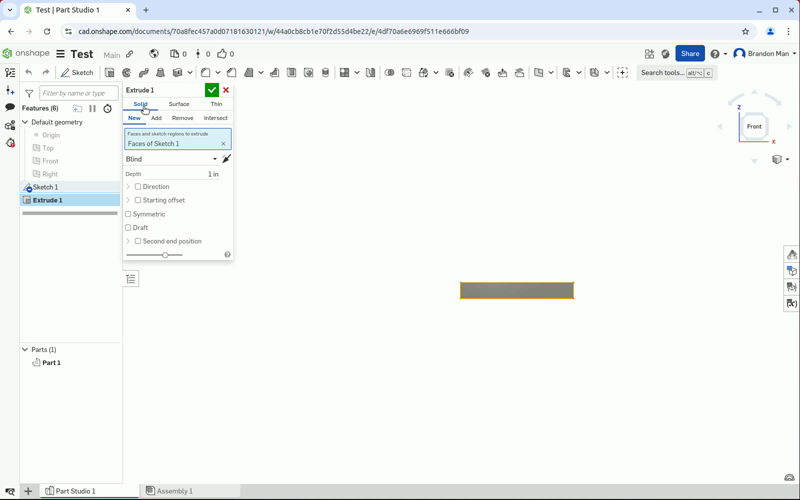
click(143, 106)
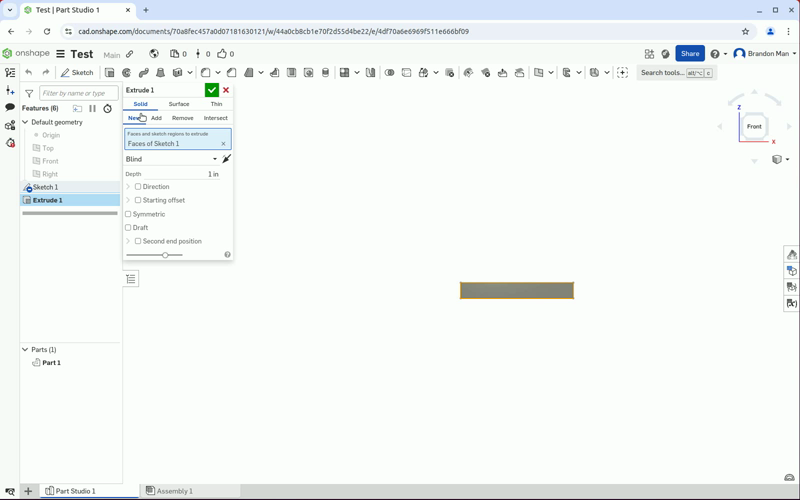
mouse_move(137, 120)
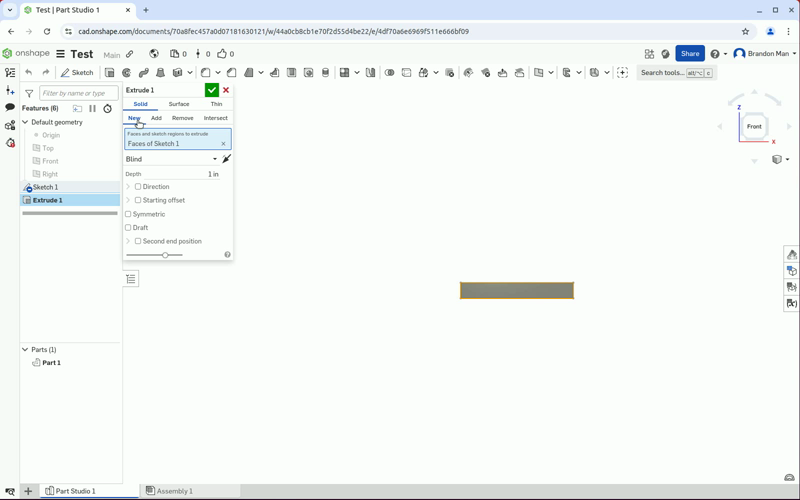
click(137, 120)
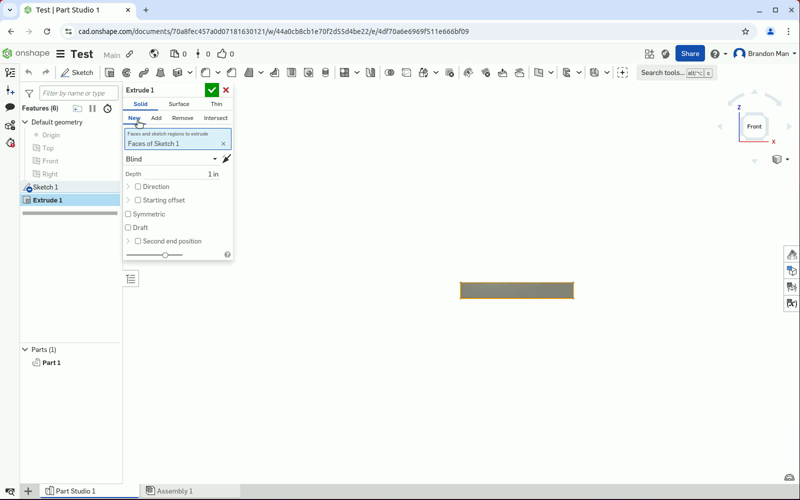
key(tab, 4)
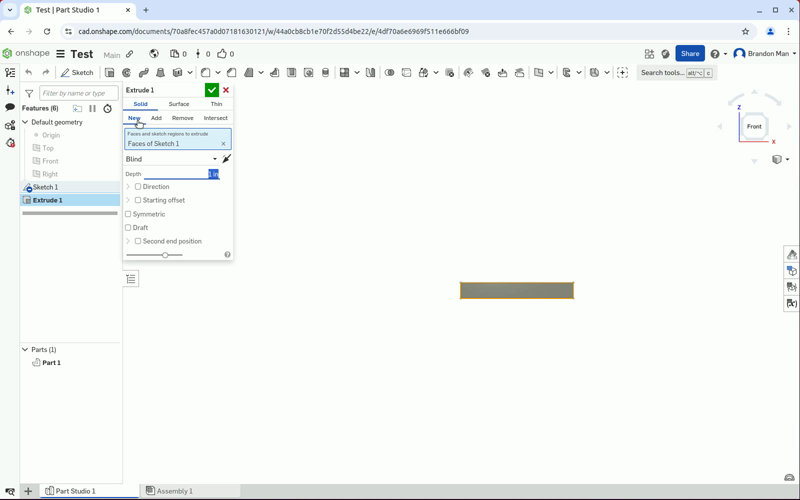
text(0.481)
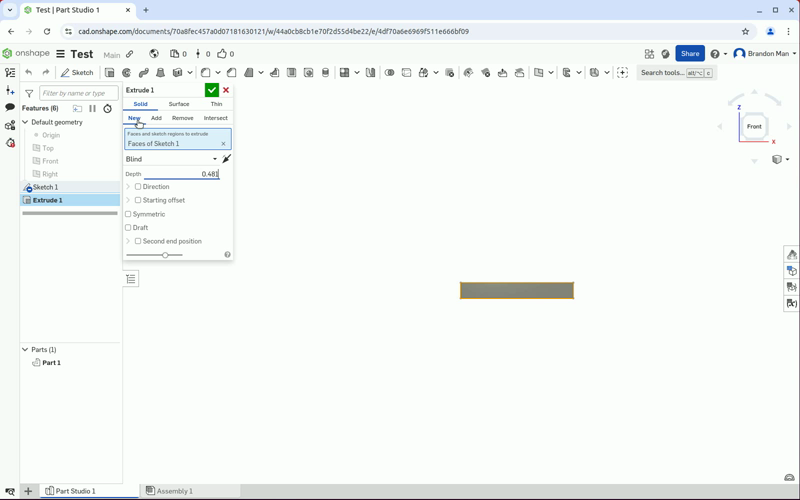
key(enter)
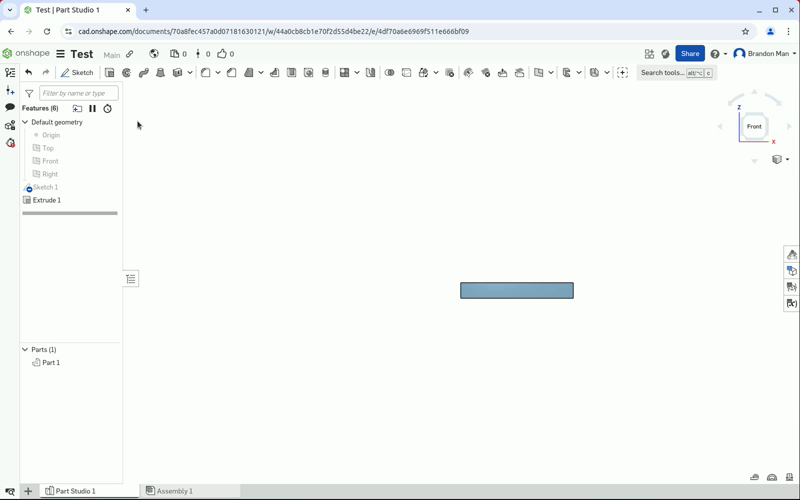
key(shift+h)
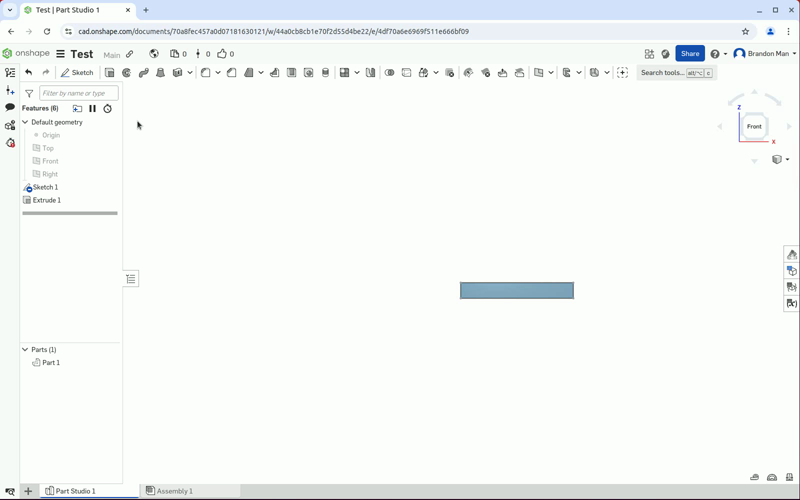
key(shift+h)
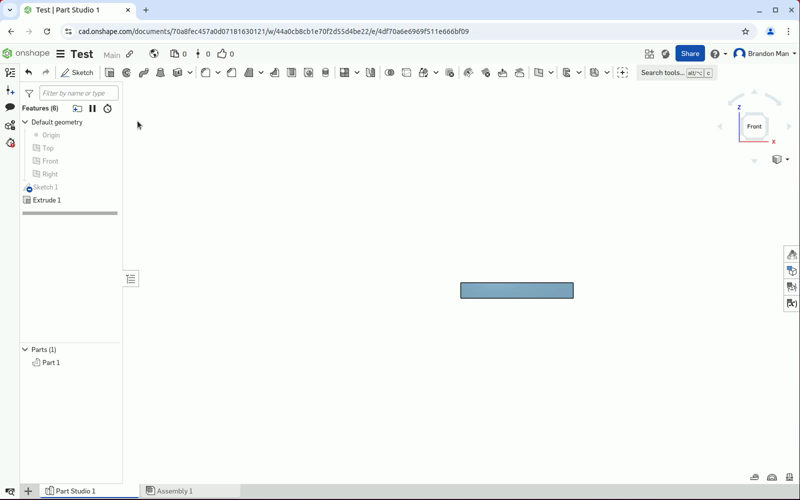
mouse_move(73, 189)
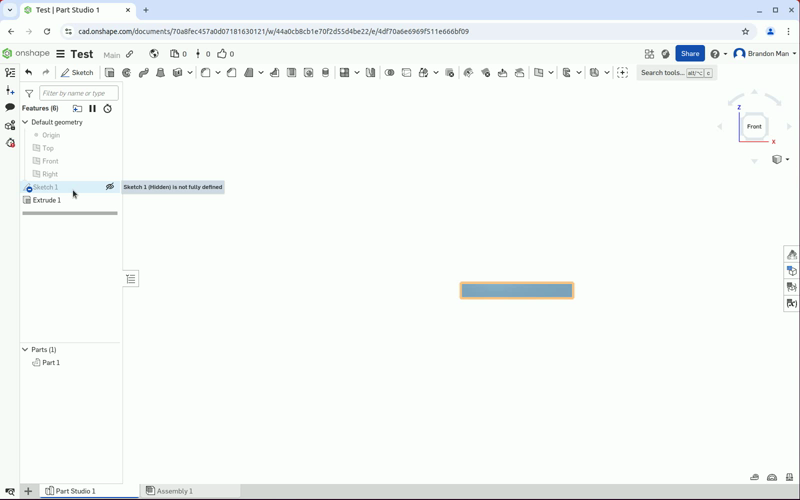
click(73, 189)
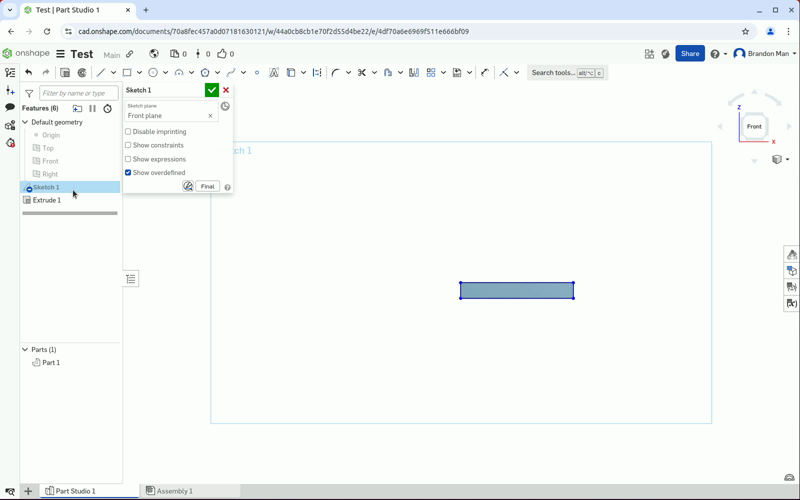
mouse_move(229, 92)
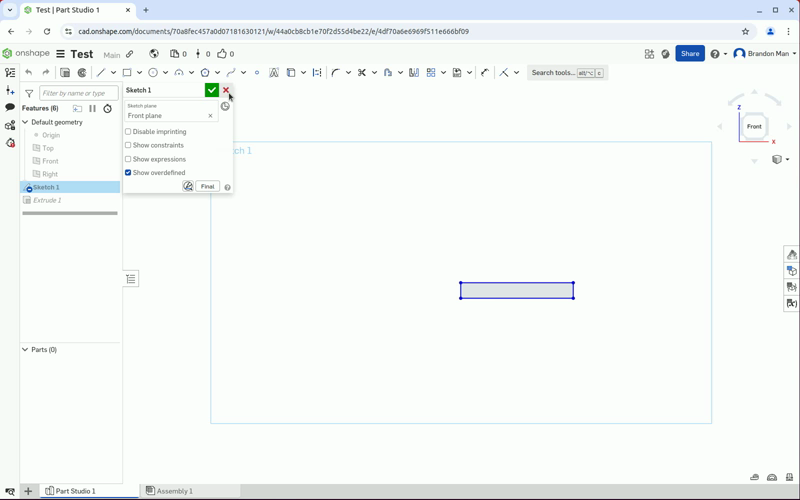
click(229, 92)
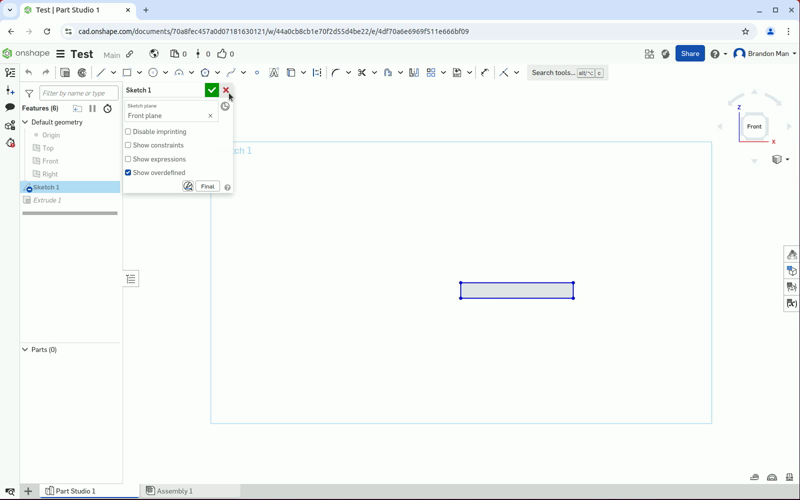
key(shift+s)
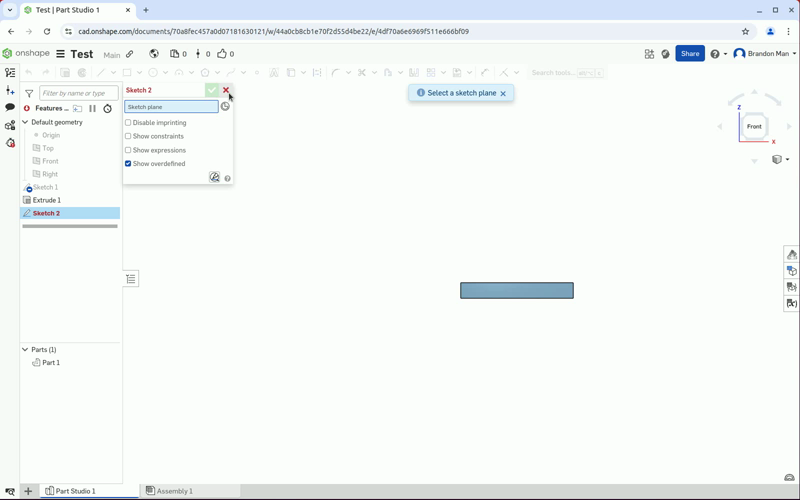
mouse_move(73, 163)
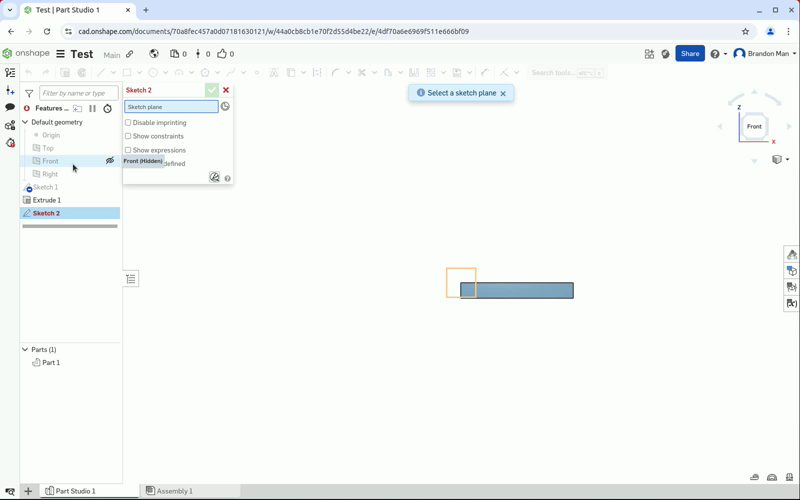
click(73, 163)
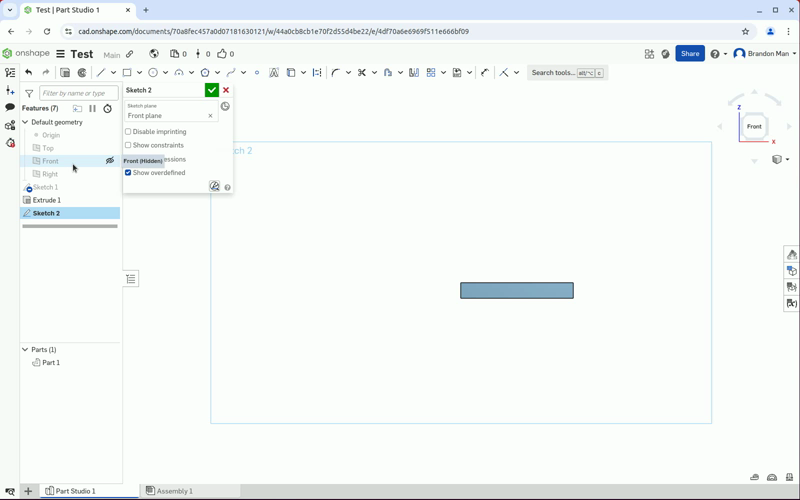
mouse_move(73, 352)
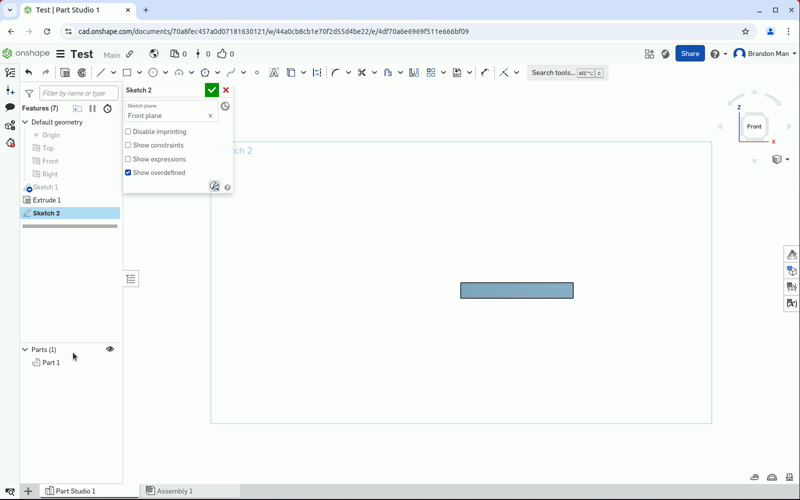
key(y)
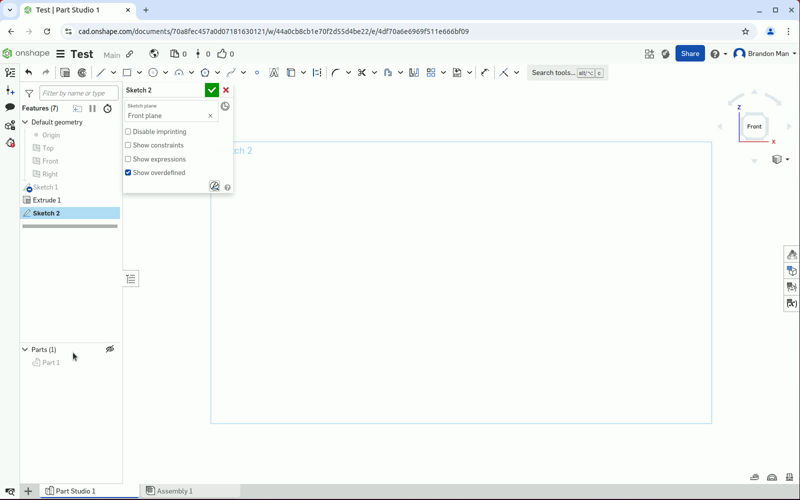
key(l)
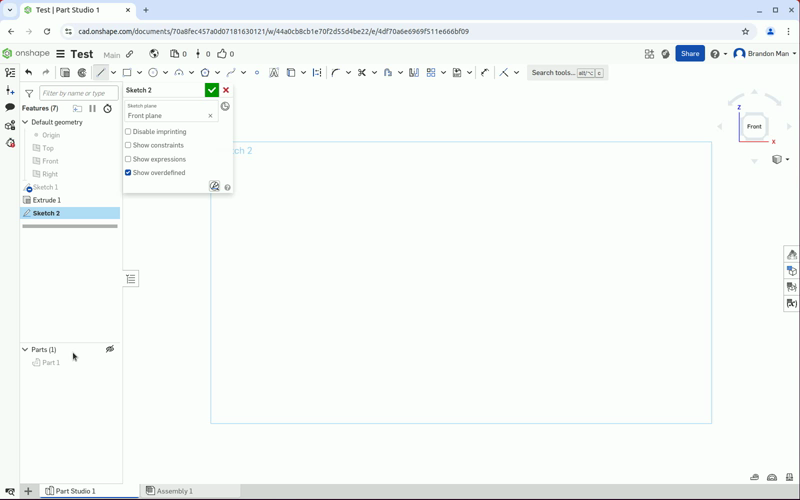
key_down(shift)
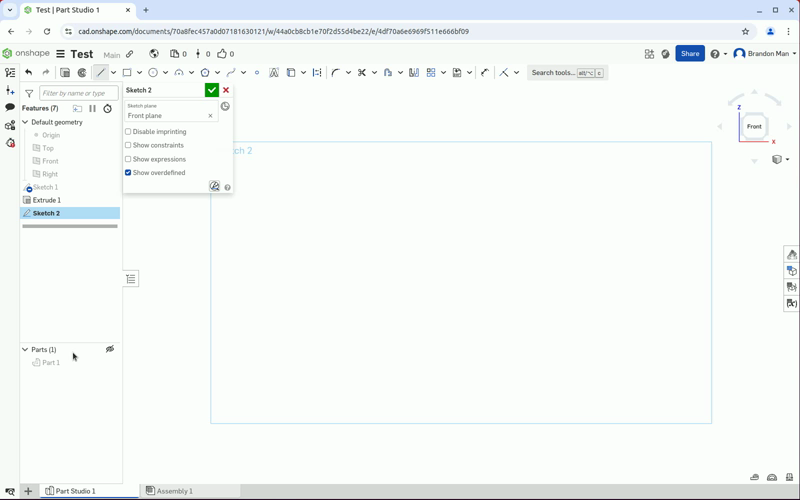
mouse_move(460, 297)
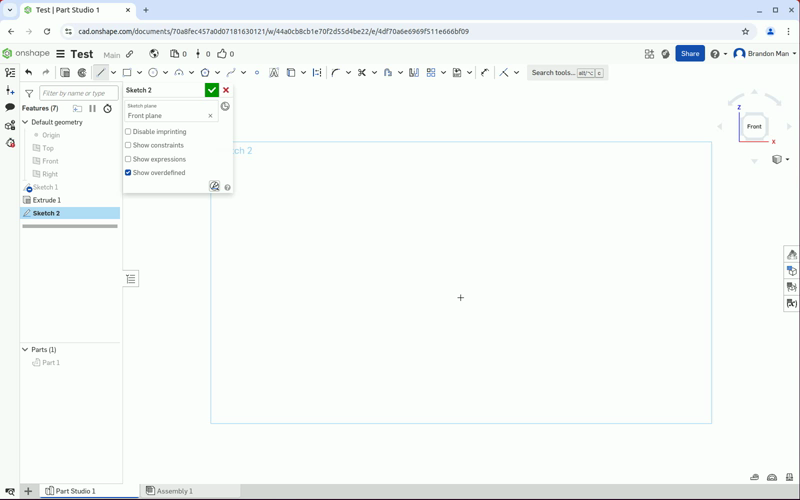
click(460, 297)
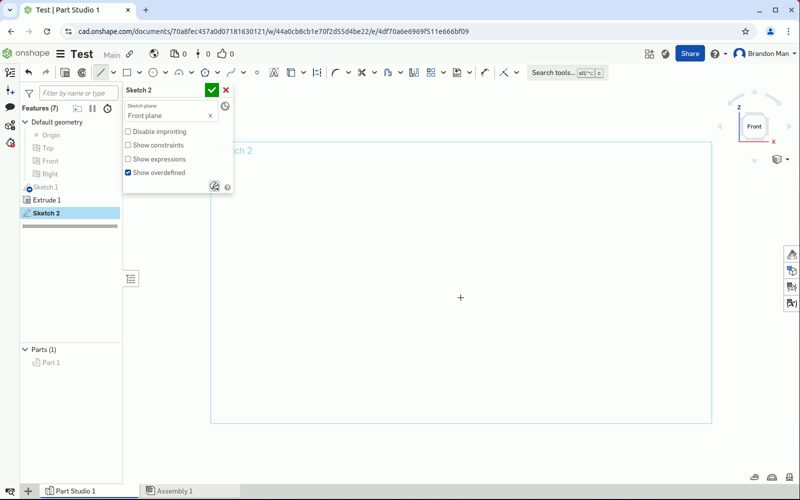
key_up(shift)
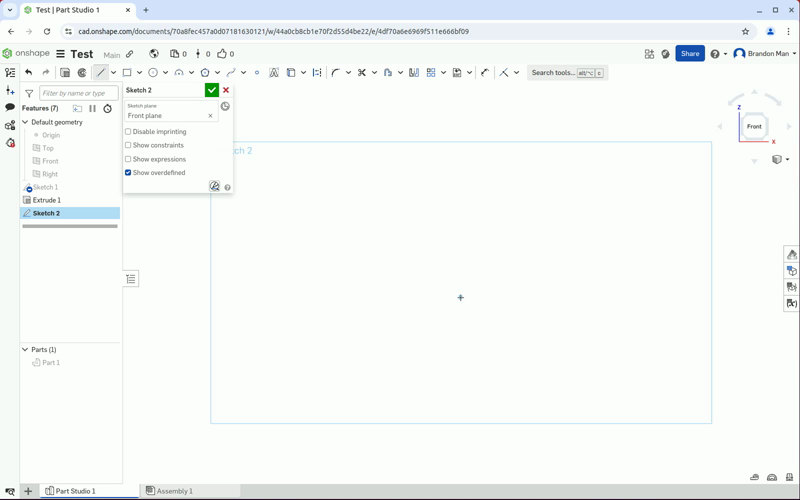
key_down(shift)
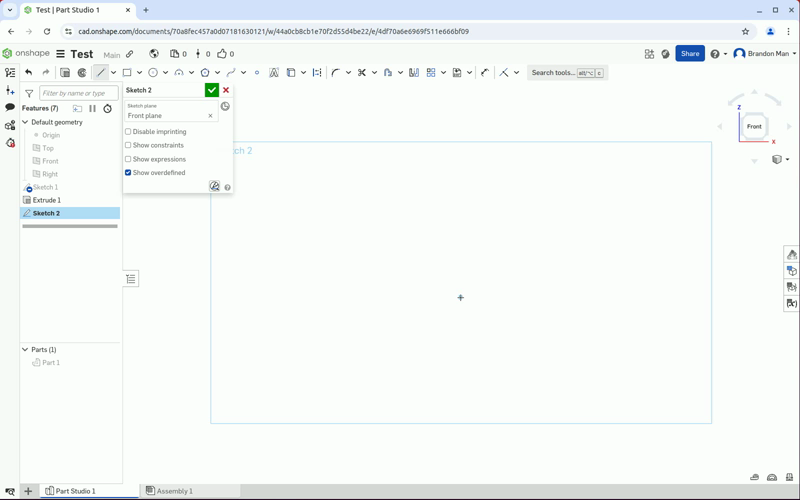
mouse_move(573, 297)
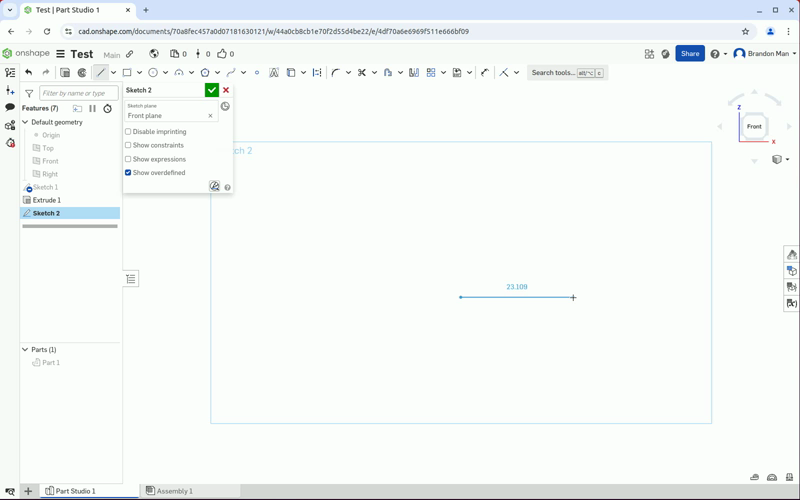
click(573, 297)
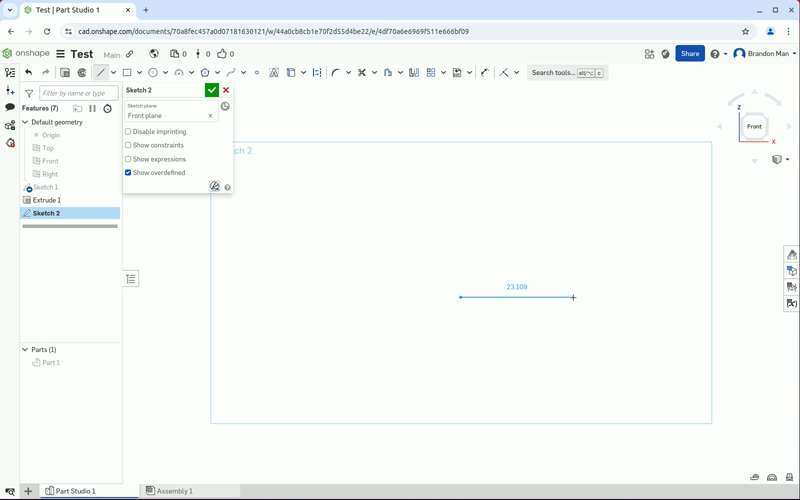
key_up(shift)
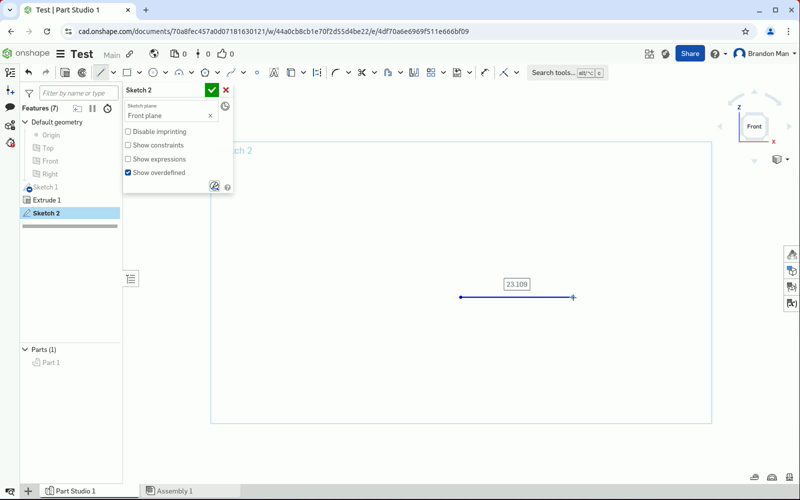
key_down(shift)
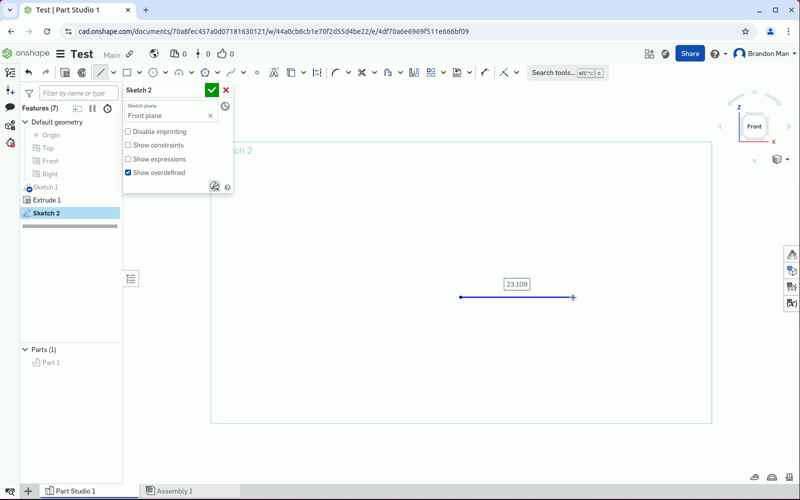
mouse_move(589, 297)
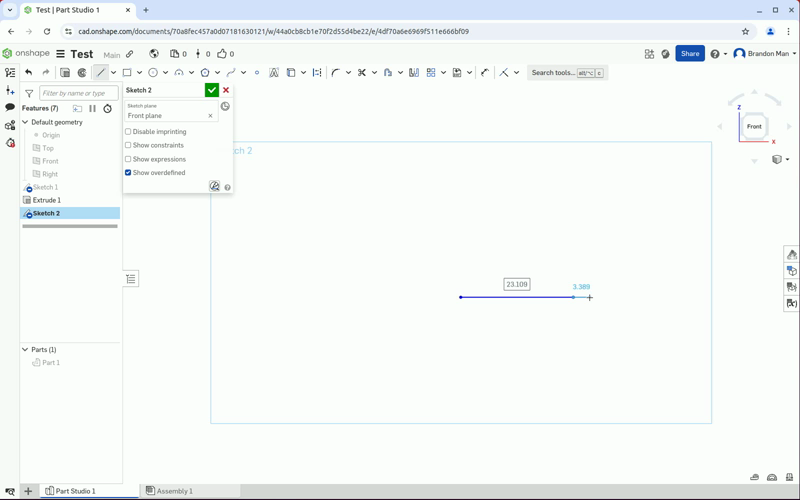
mouse_move(573, 294)
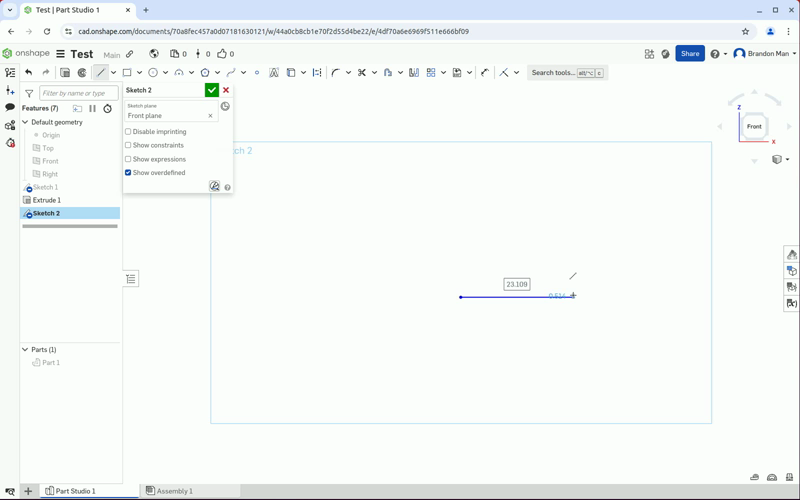
scroll(6)
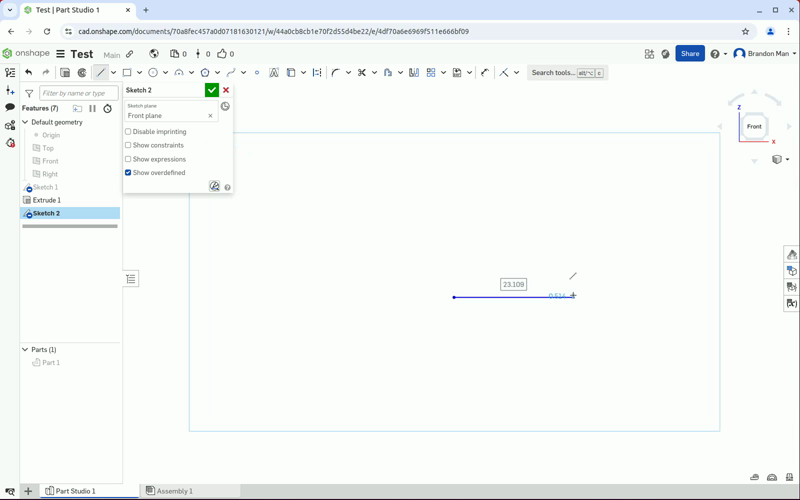
scroll(6)
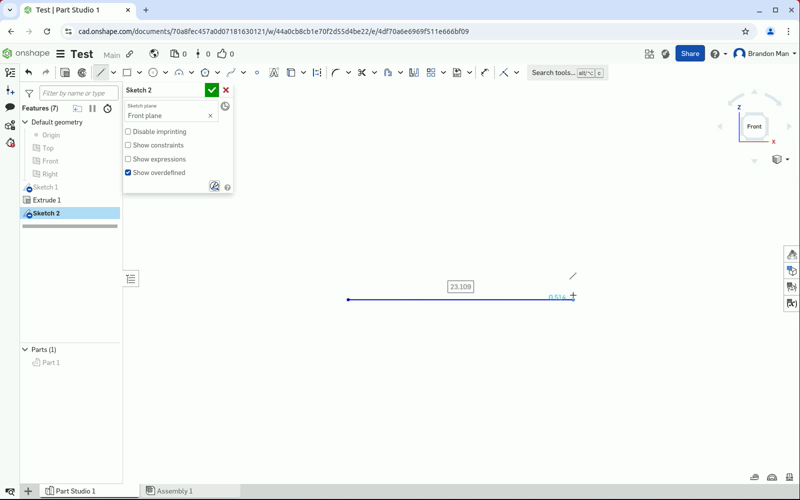
scroll(6)
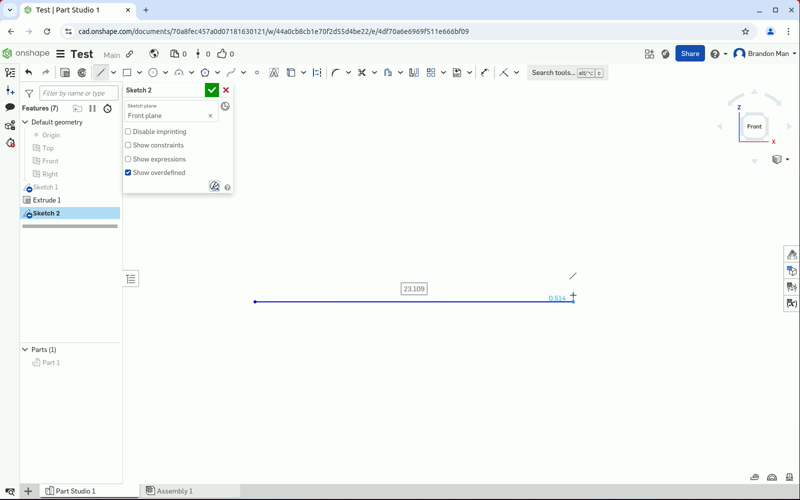
scroll(6)
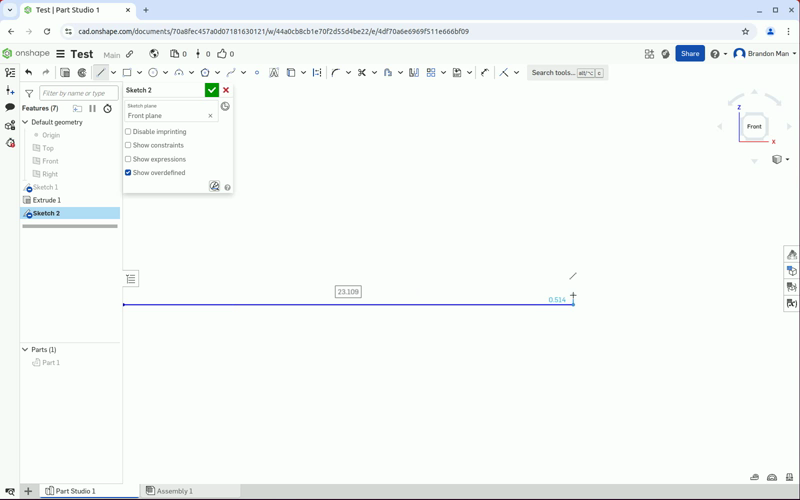
scroll(6)
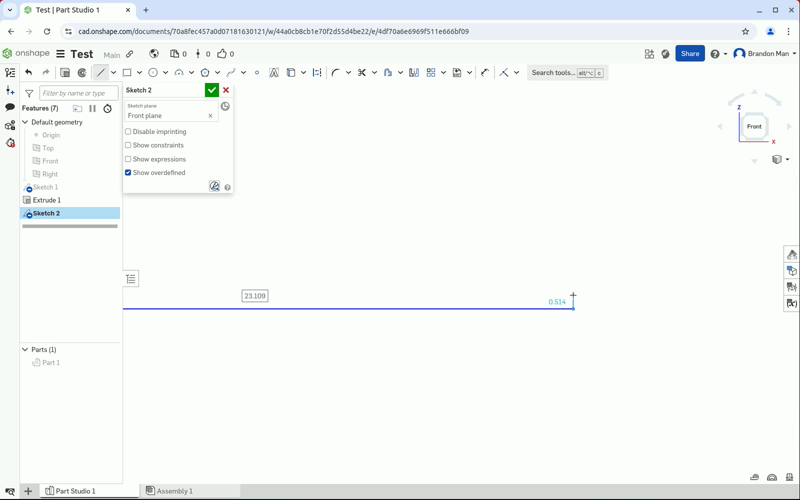
scroll(6)
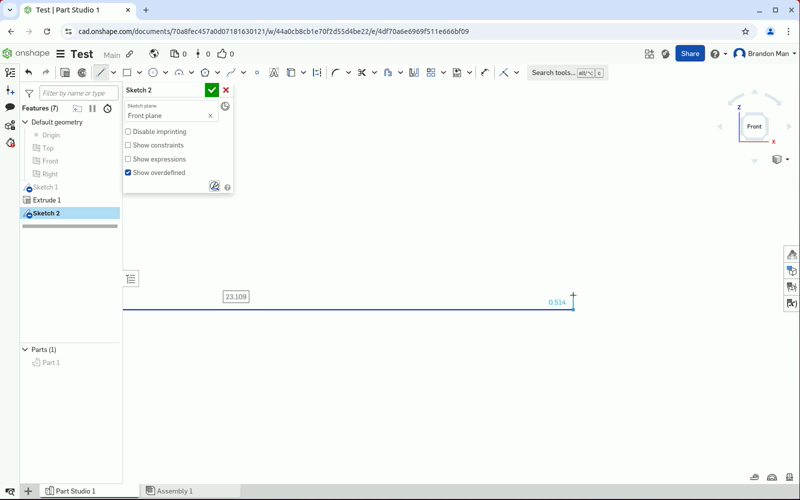
scroll(6)
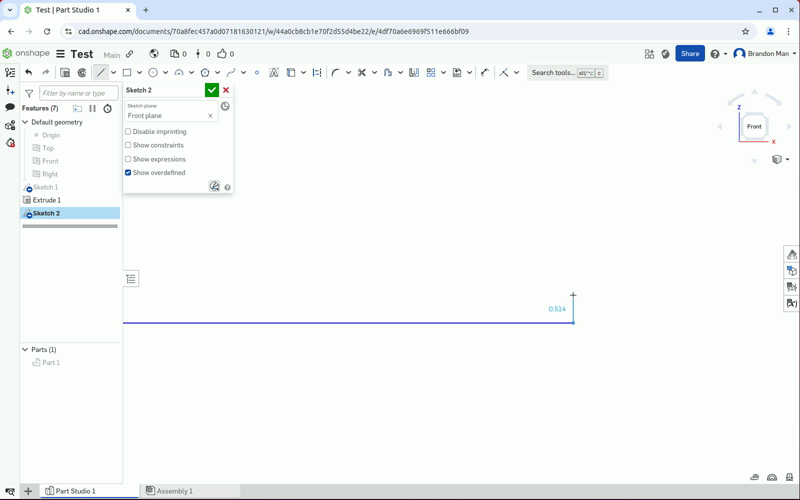
click(573, 294)
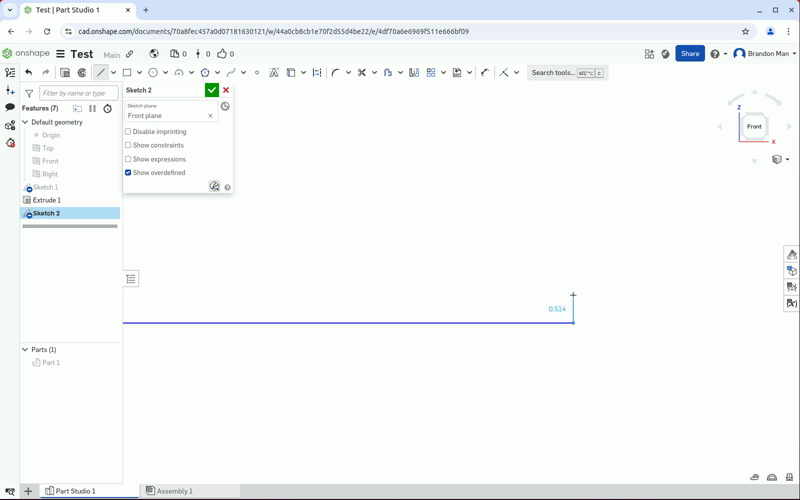
scroll(-6)
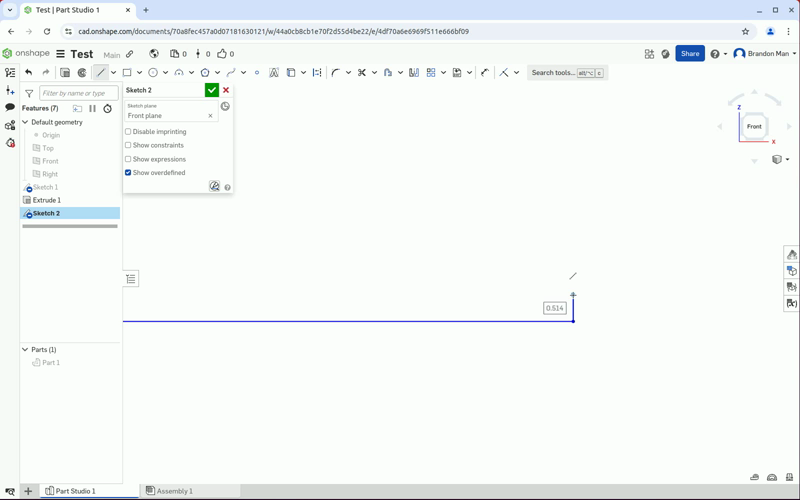
scroll(-6)
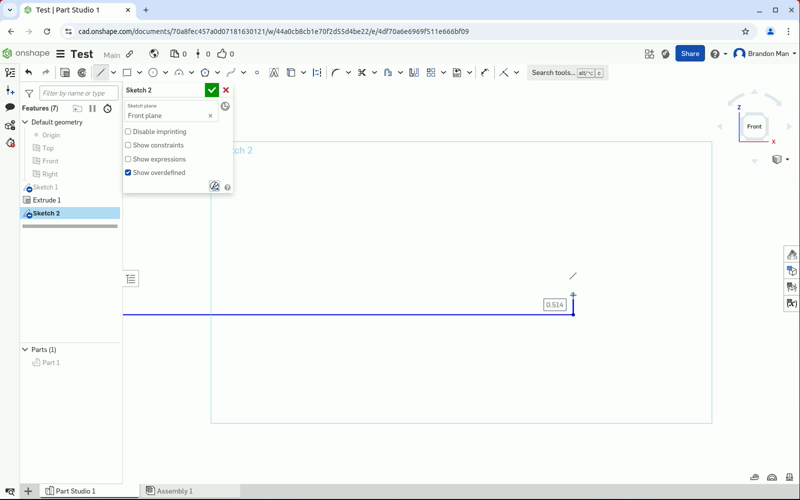
scroll(-6)
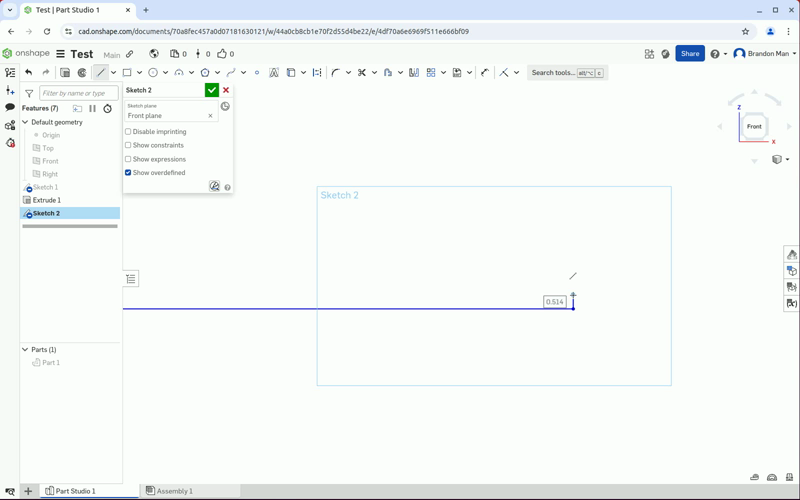
scroll(-6)
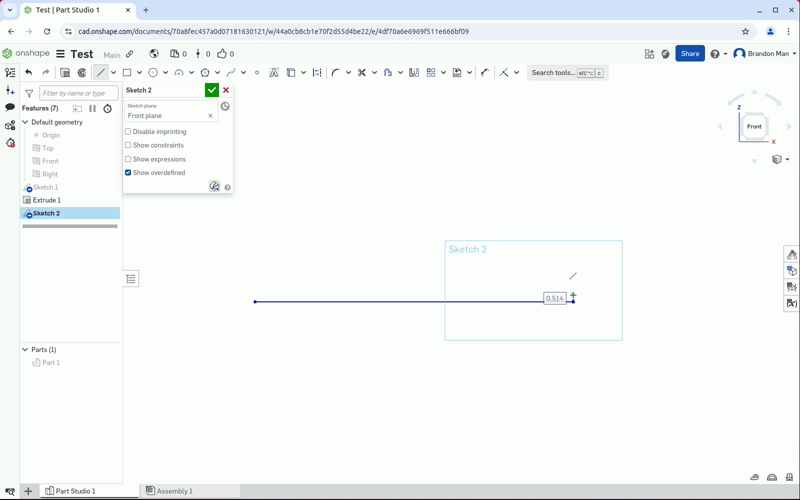
scroll(-6)
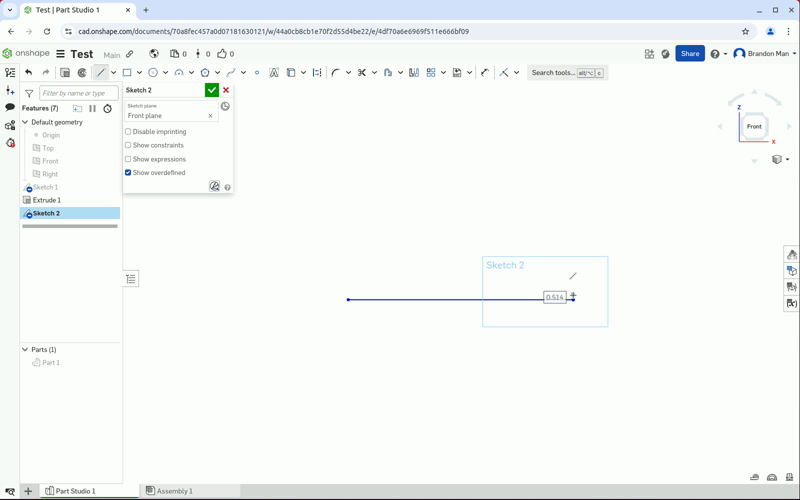
scroll(-6)
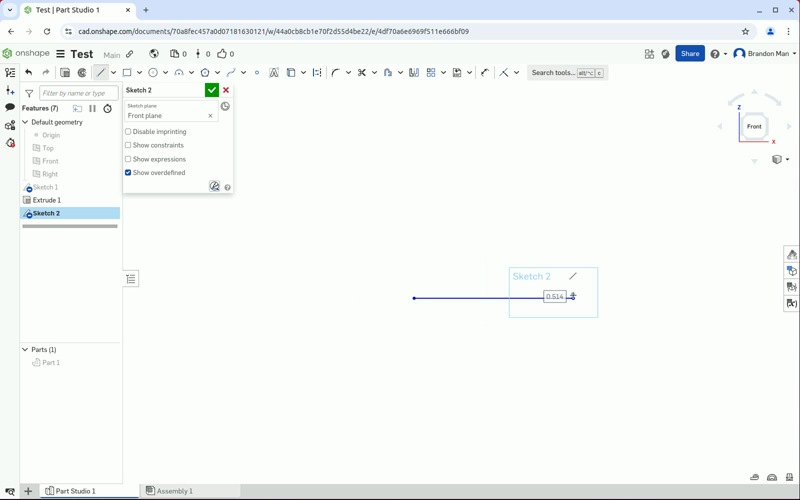
scroll(-6)
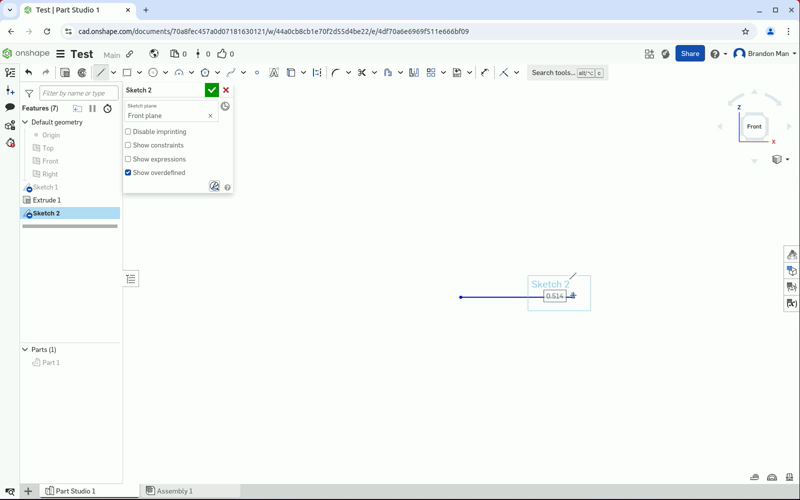
key_up(shift)
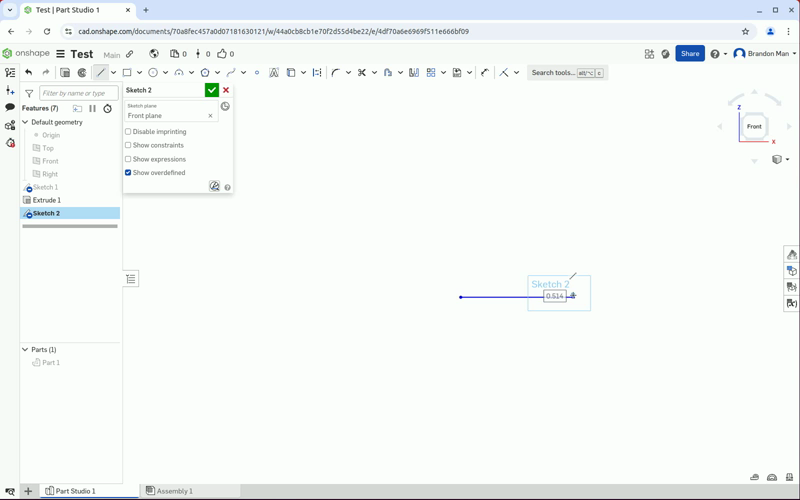
key_down(shift)
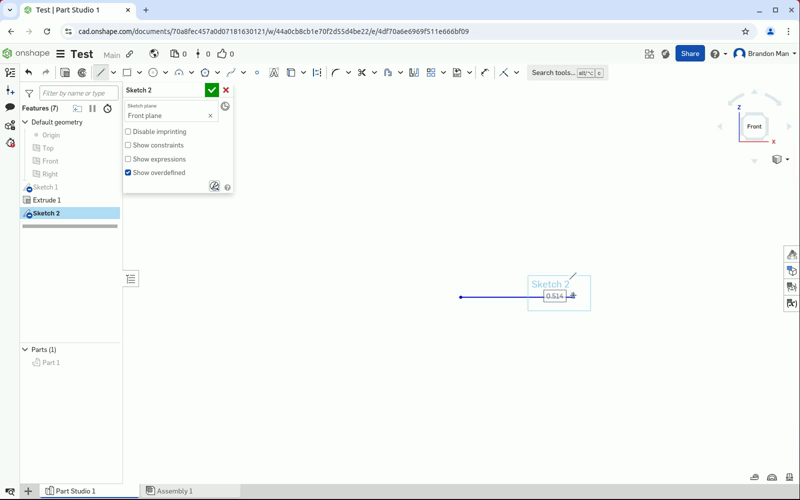
mouse_move(460, 294)
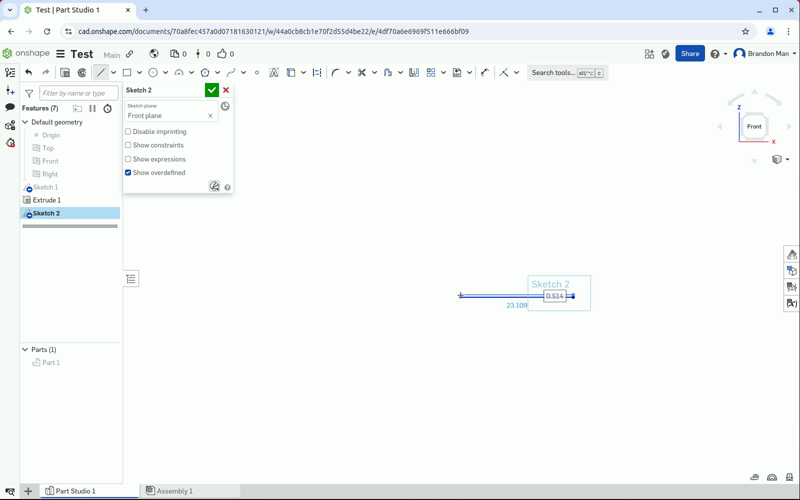
scroll(6)
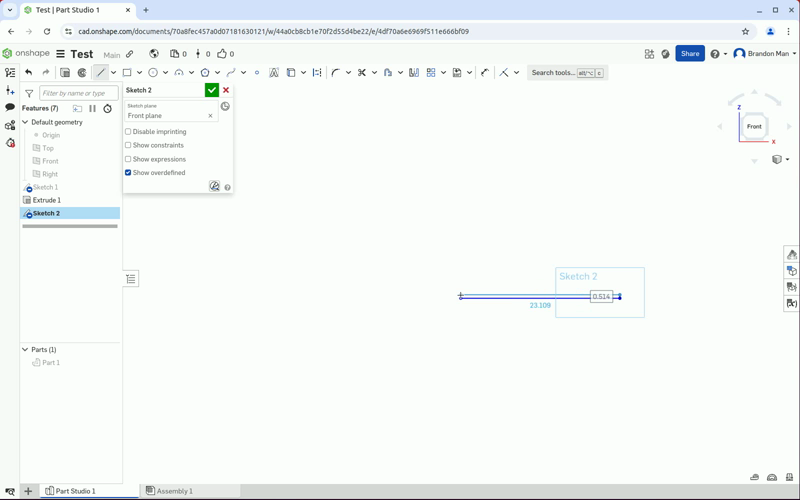
scroll(6)
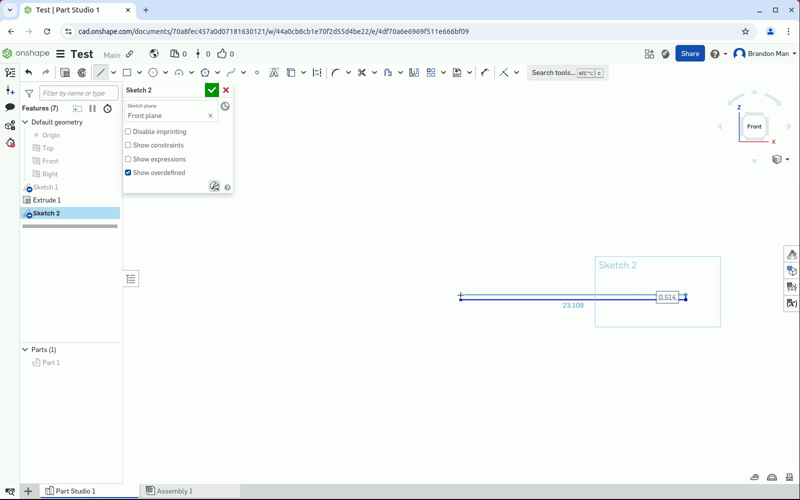
scroll(6)
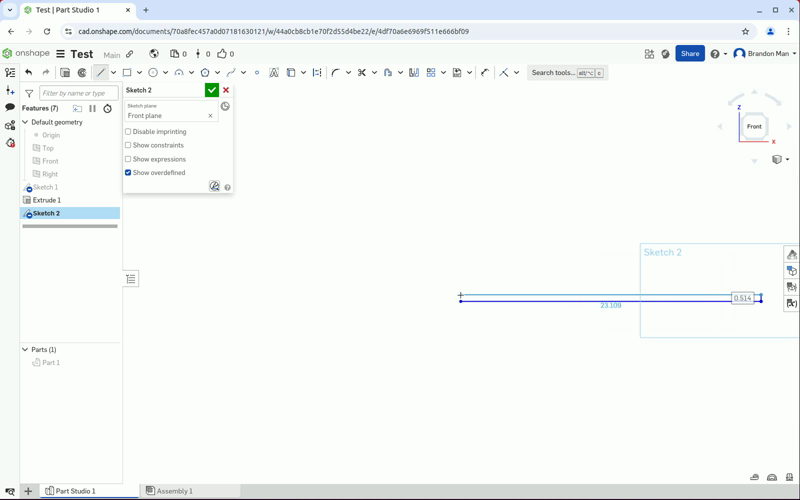
scroll(6)
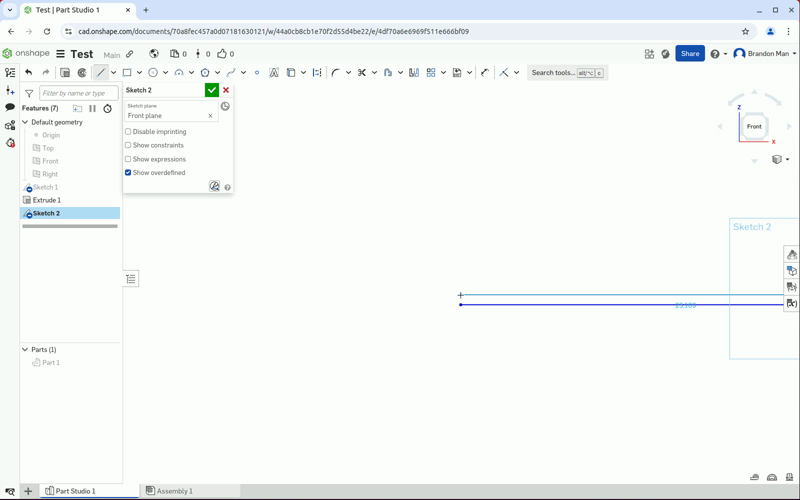
scroll(6)
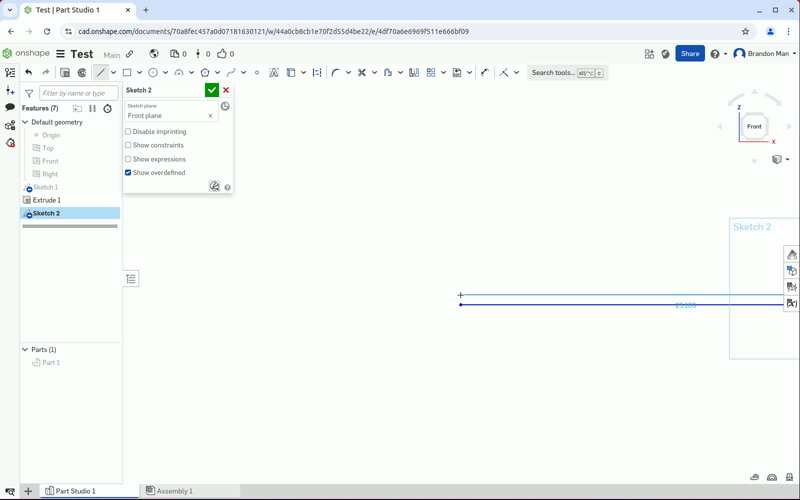
scroll(6)
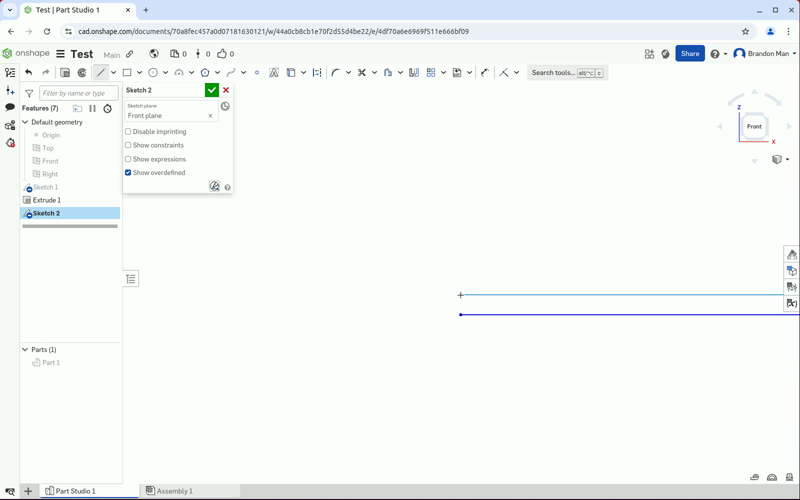
scroll(6)
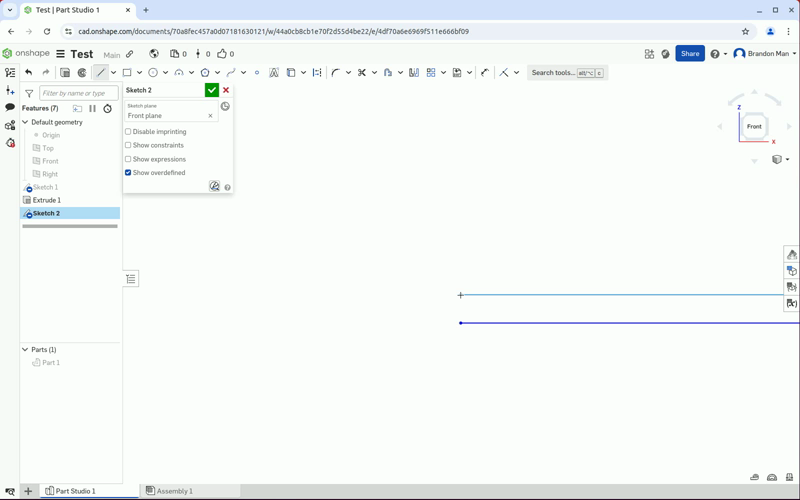
click(460, 294)
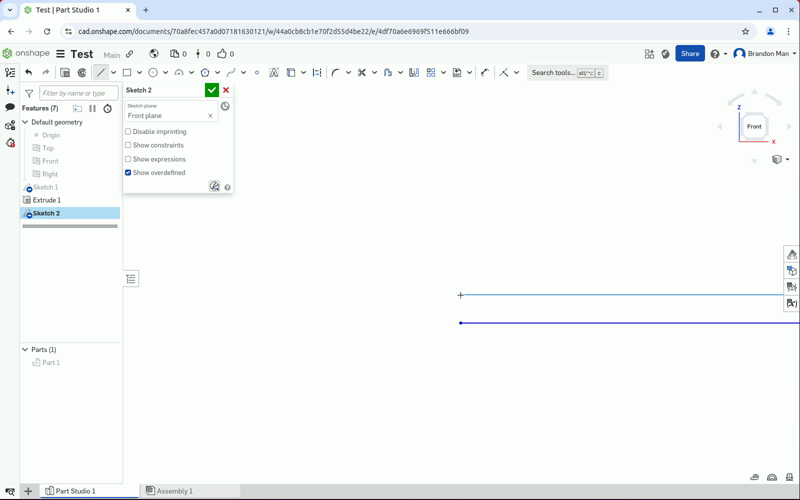
scroll(-6)
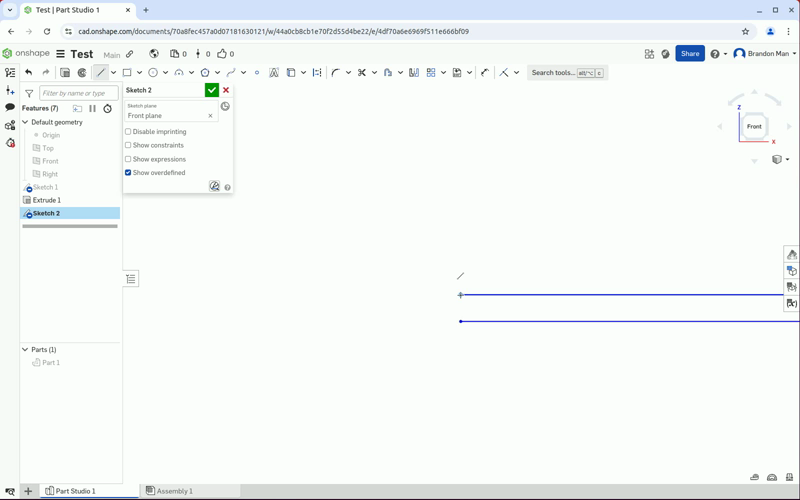
scroll(-6)
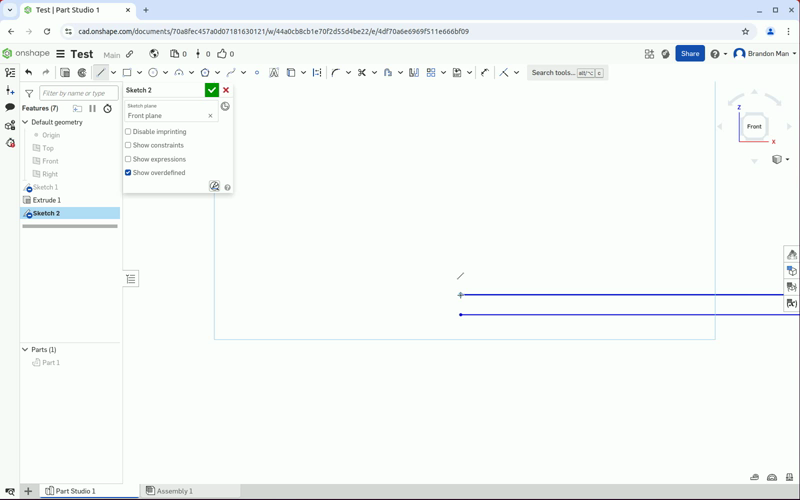
scroll(-6)
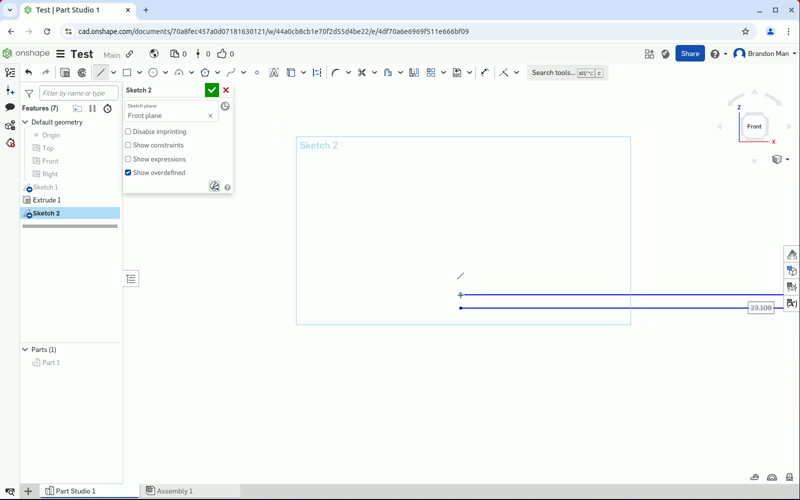
scroll(-6)
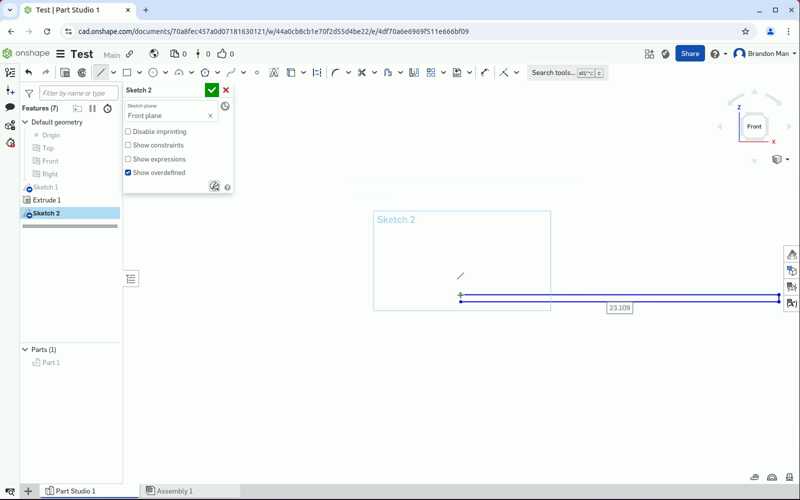
scroll(-6)
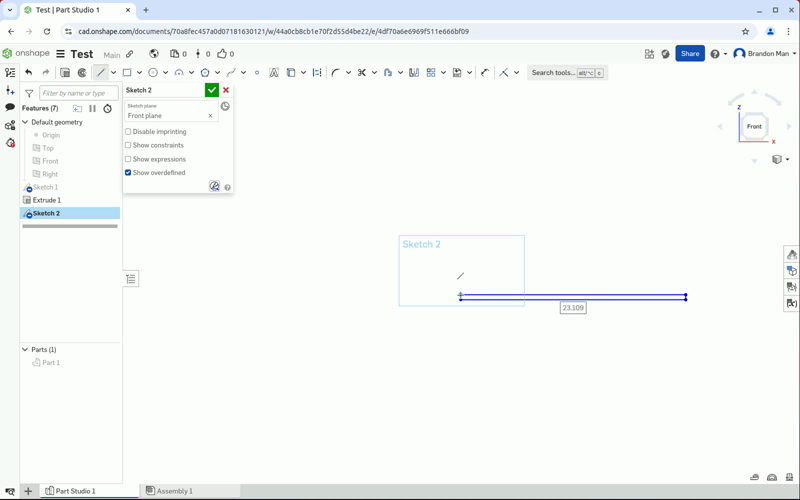
scroll(-6)
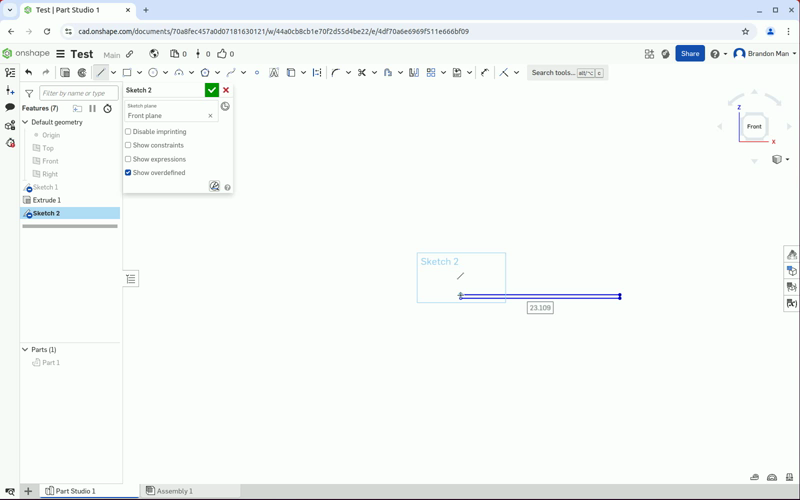
scroll(-6)
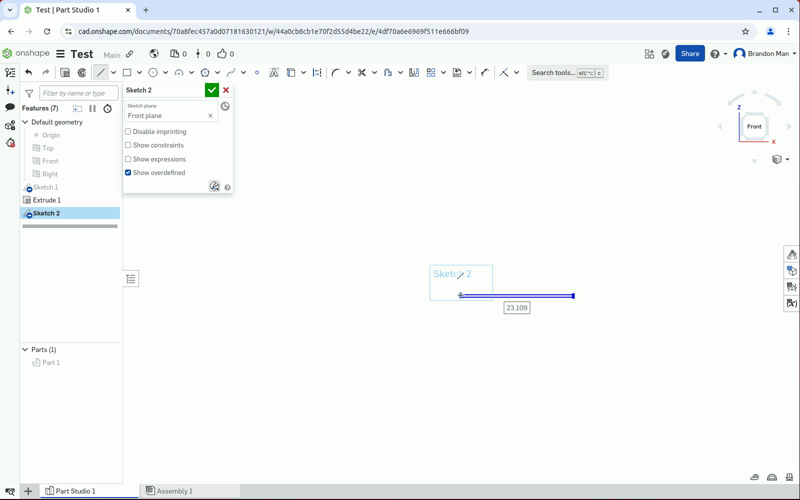
key_up(shift)
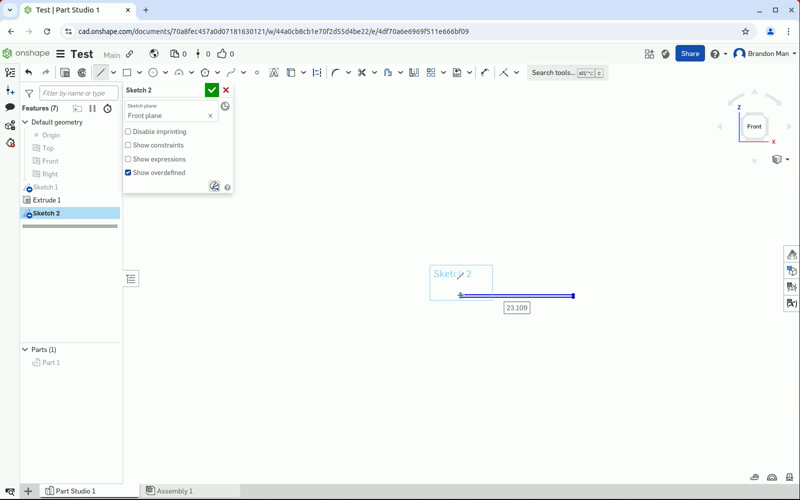
mouse_move(490, 294)
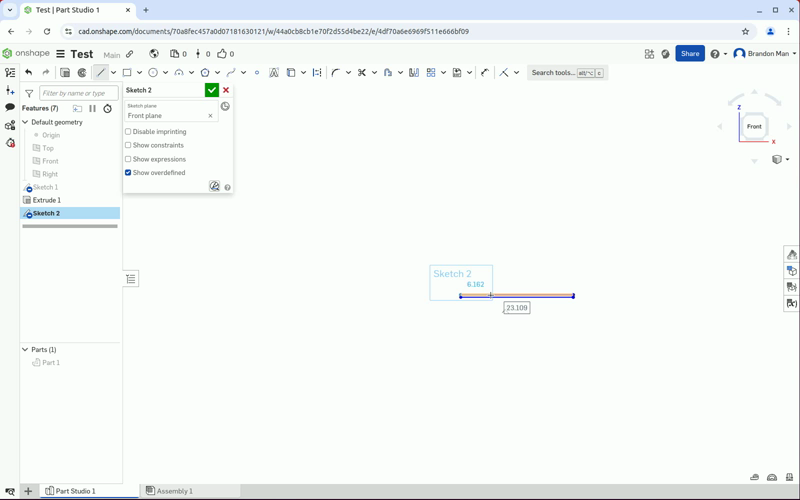
key_down(shift)
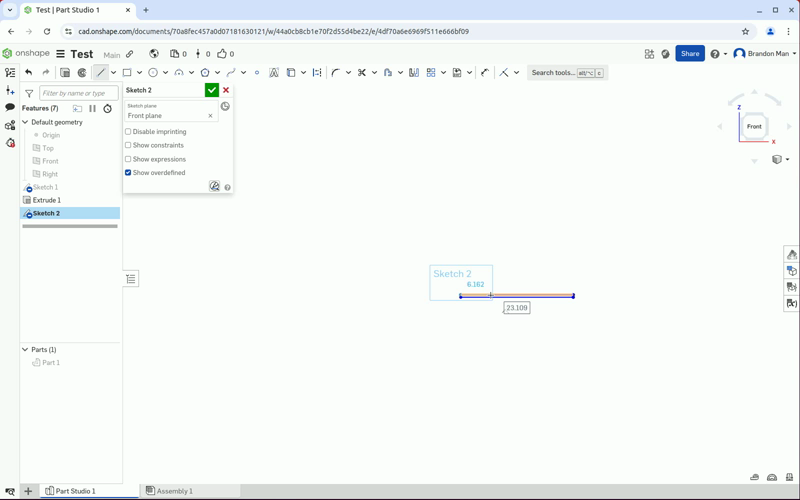
mouse_move(460, 297)
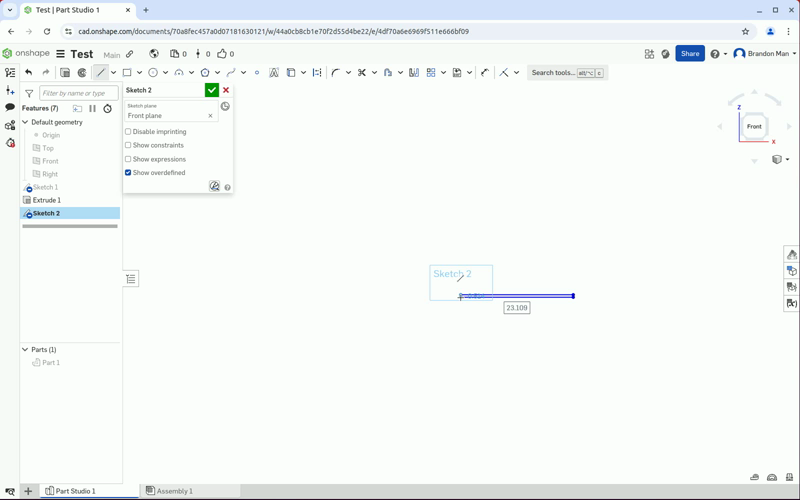
scroll(6)
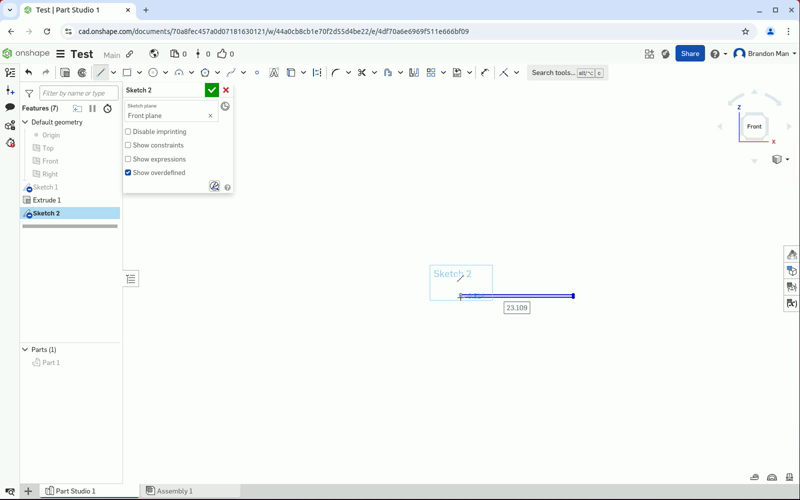
scroll(6)
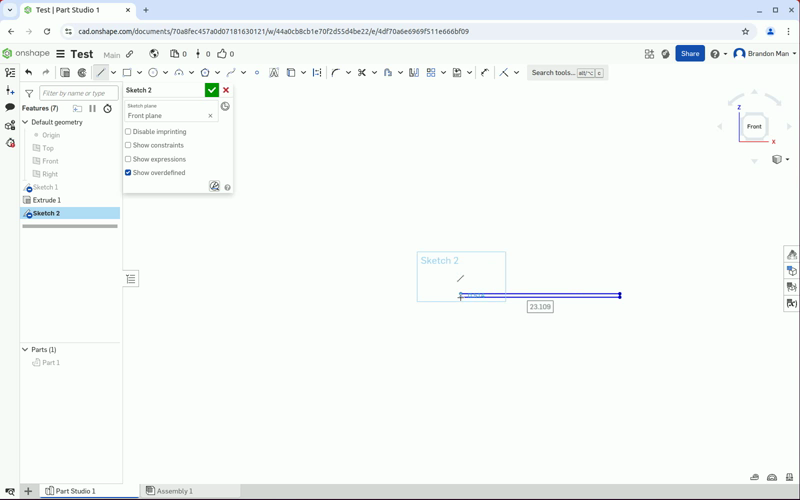
scroll(6)
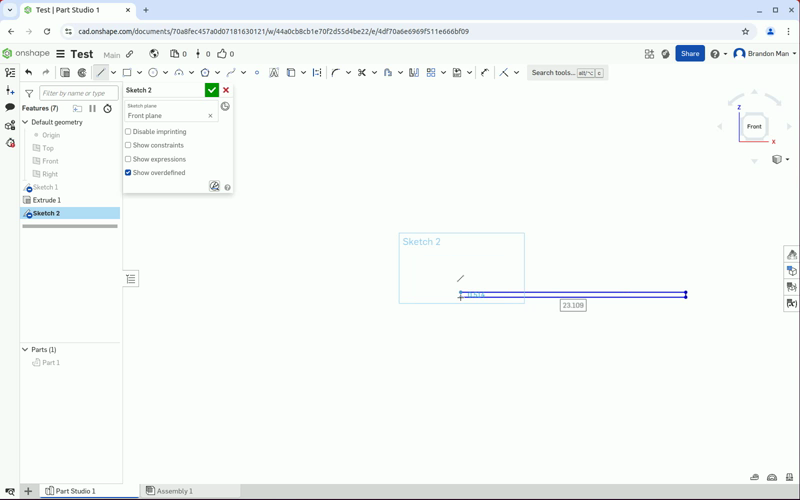
scroll(6)
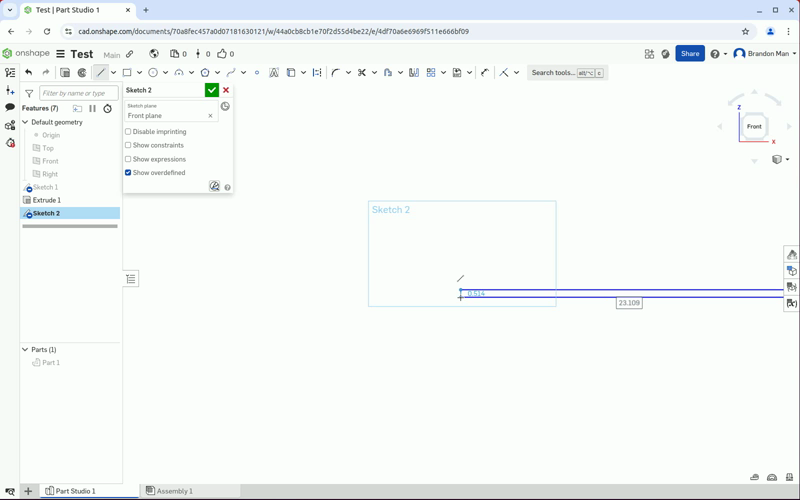
scroll(6)
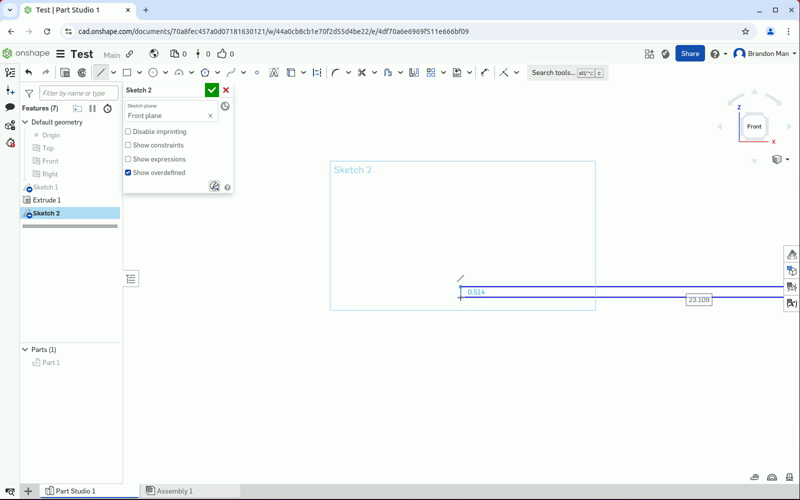
scroll(6)
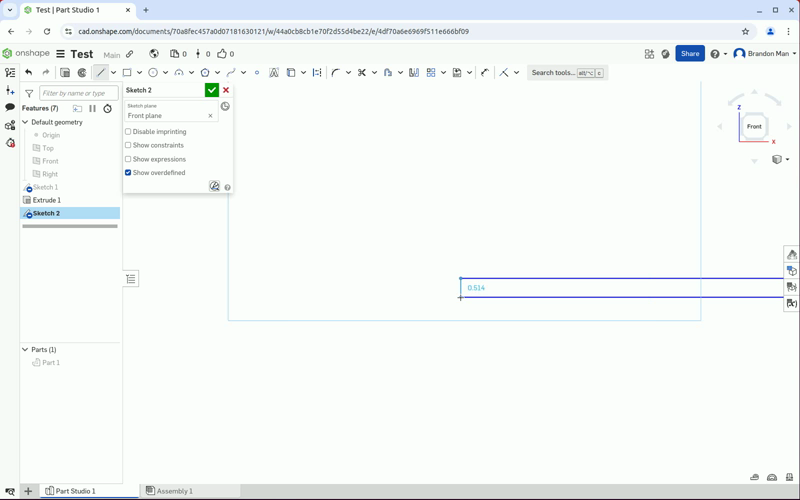
scroll(6)
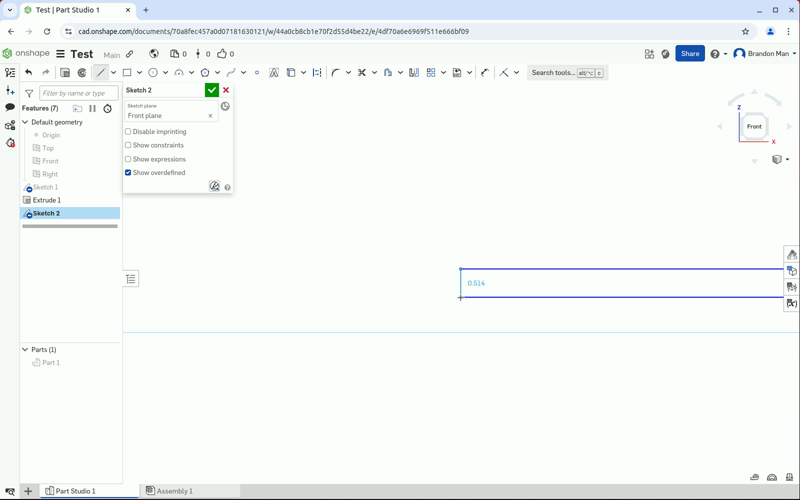
key_up(shift)
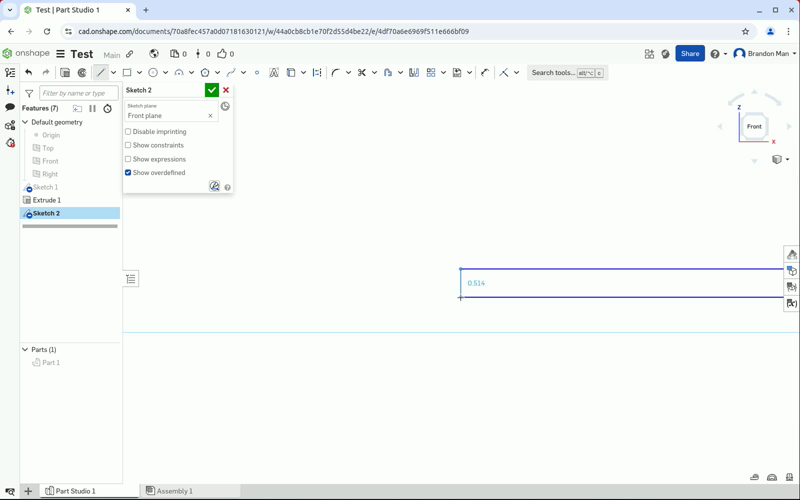
click(460, 297)
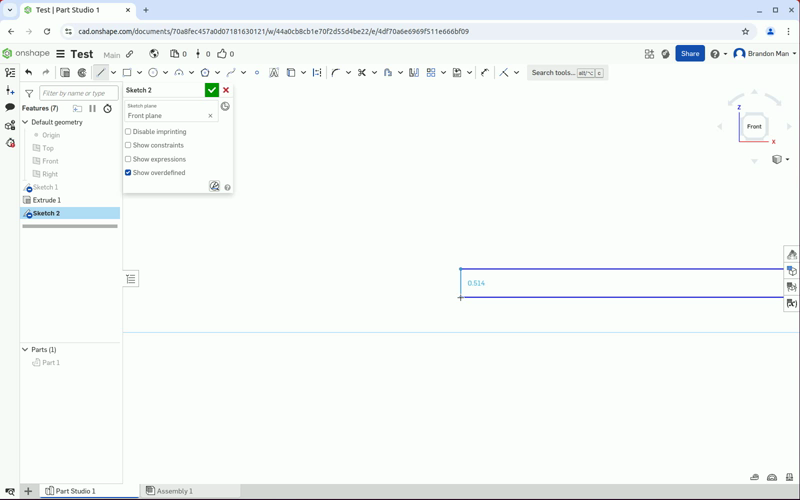
scroll(-6)
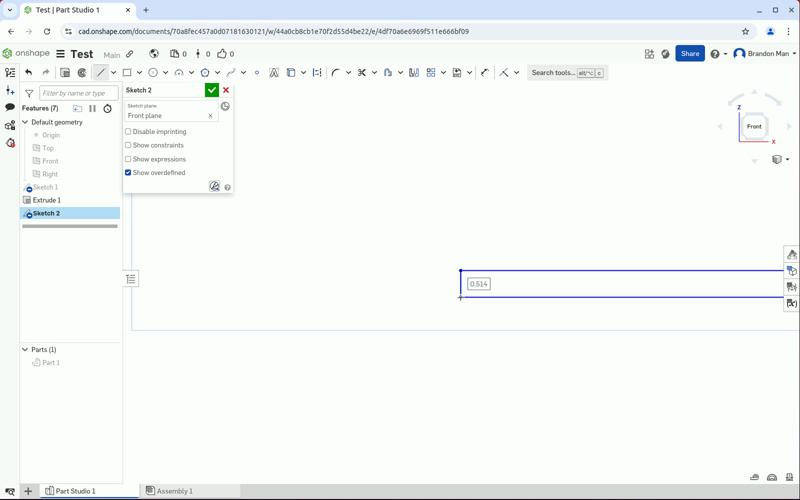
scroll(-6)
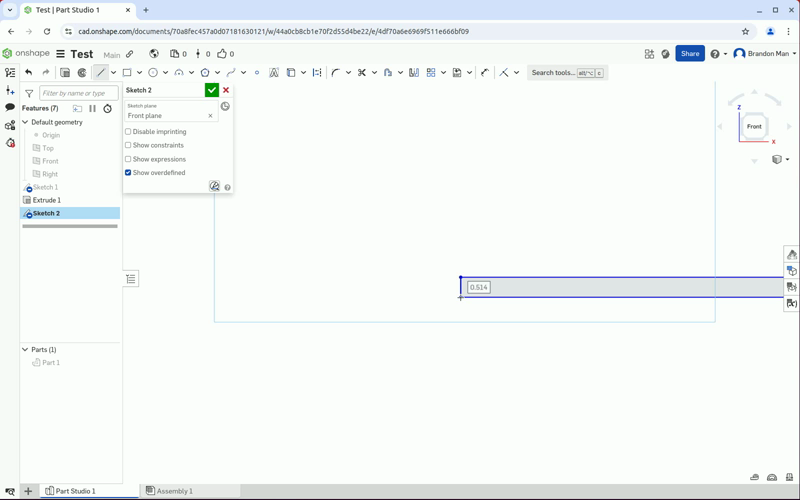
scroll(-6)
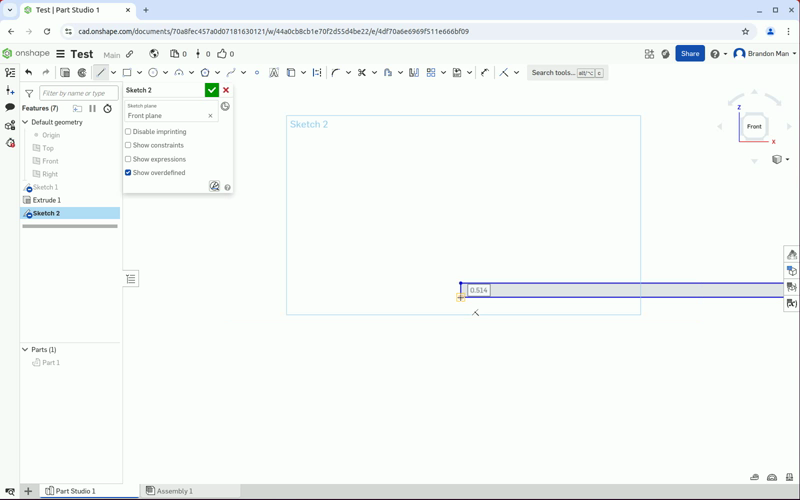
scroll(-6)
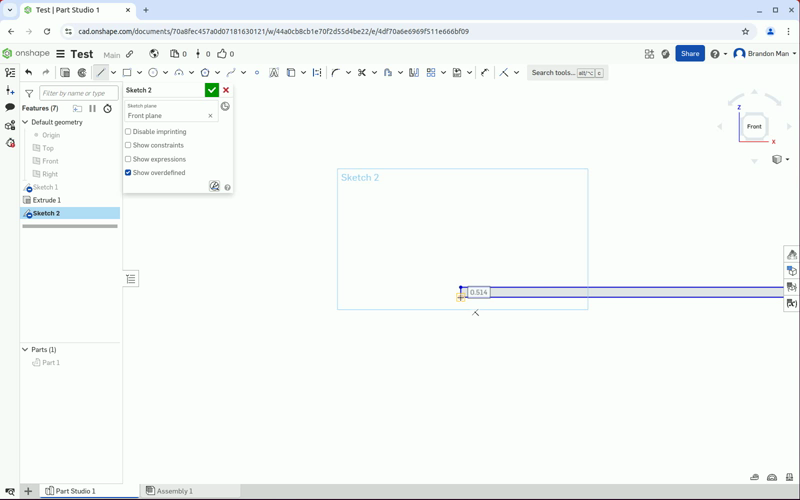
scroll(-6)
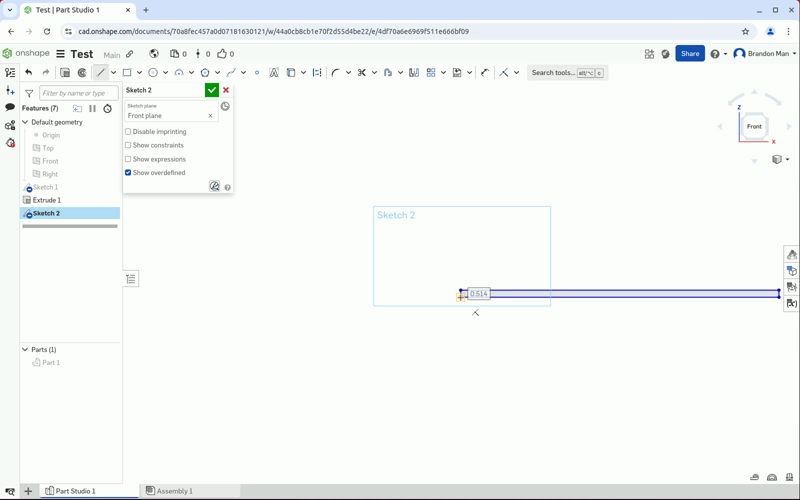
scroll(-6)
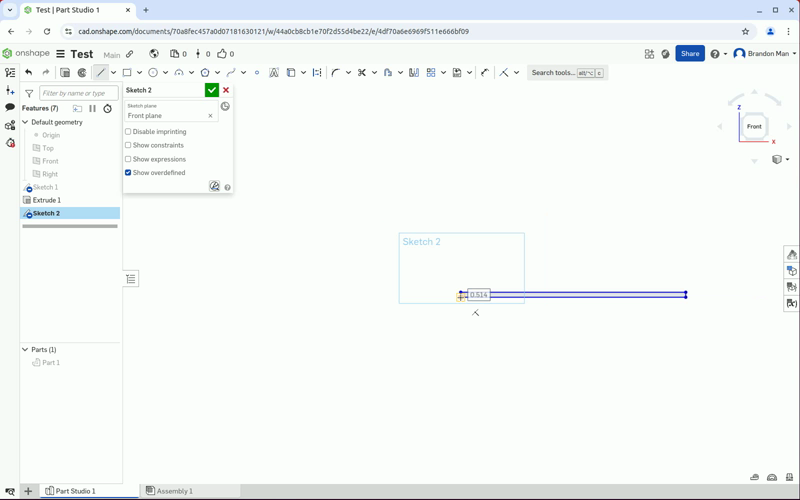
scroll(-6)
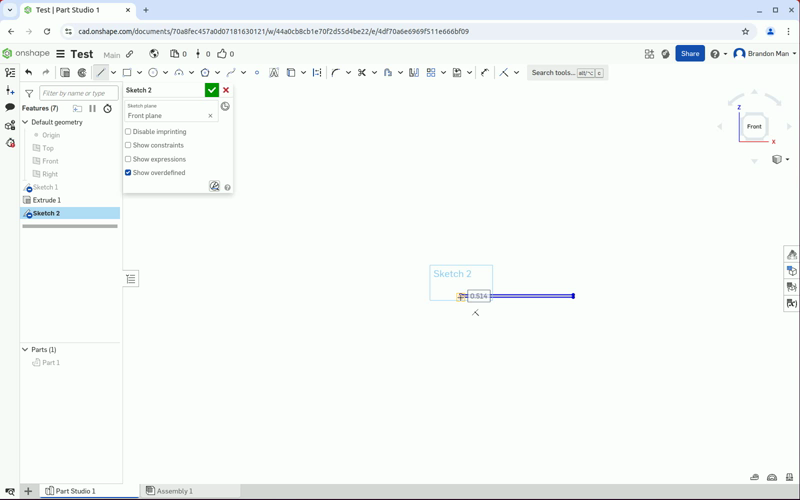
key(esc)
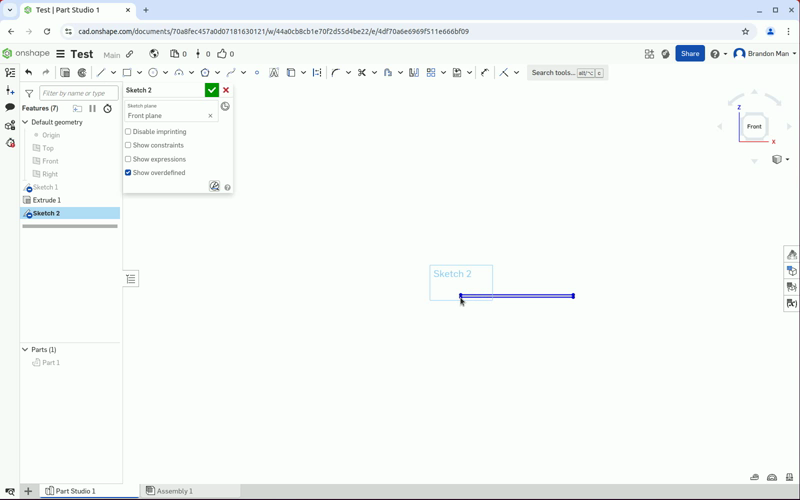
mouse_move(532, 295)
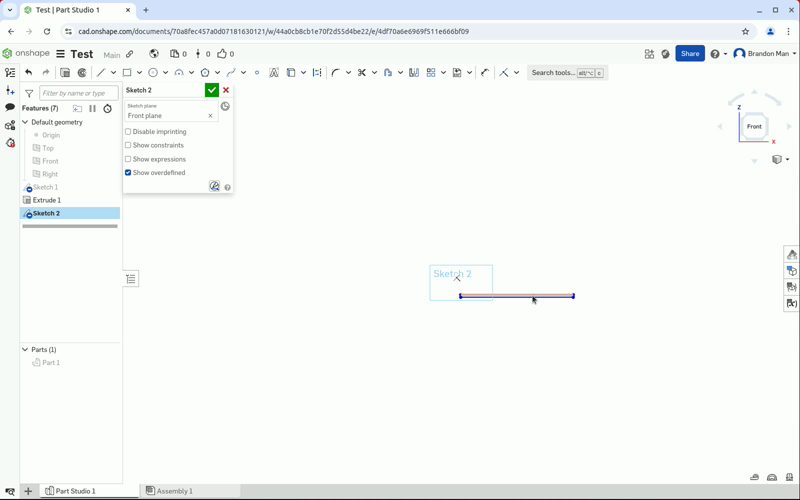
scroll(6)
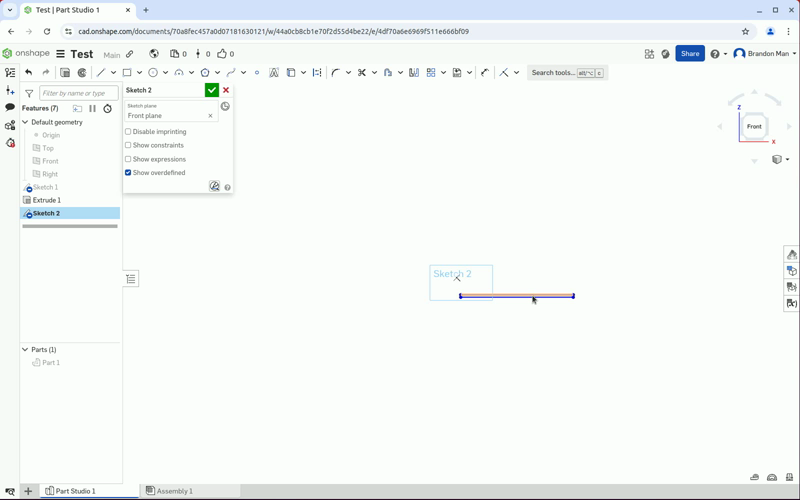
scroll(6)
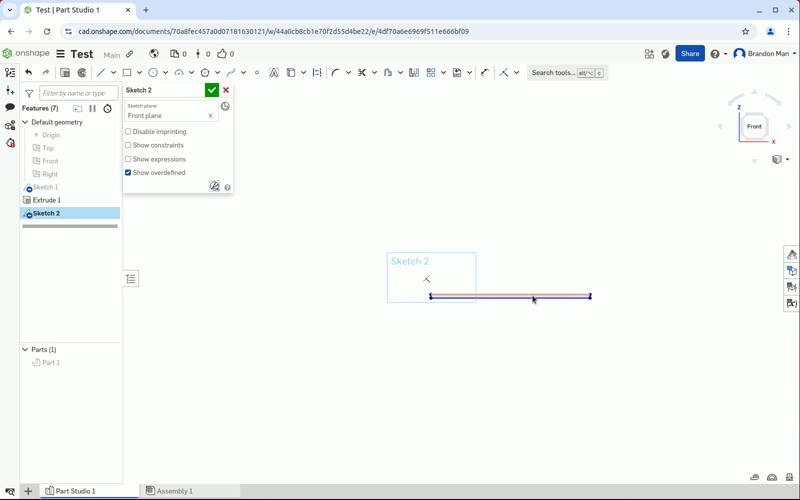
scroll(6)
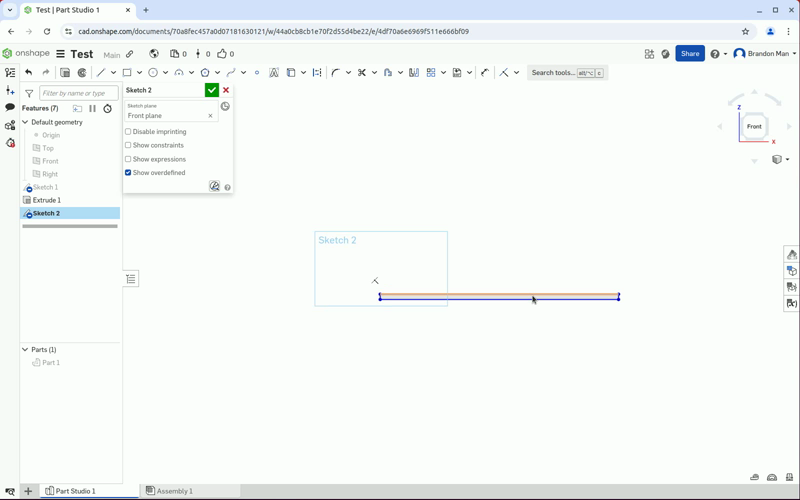
scroll(6)
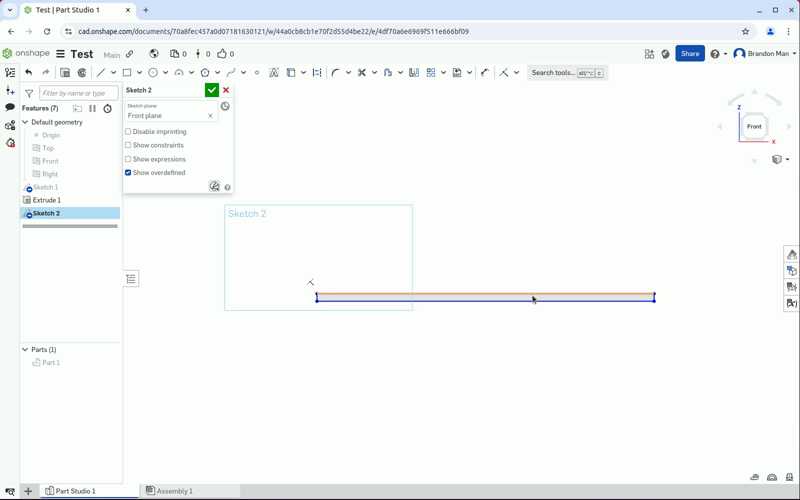
scroll(6)
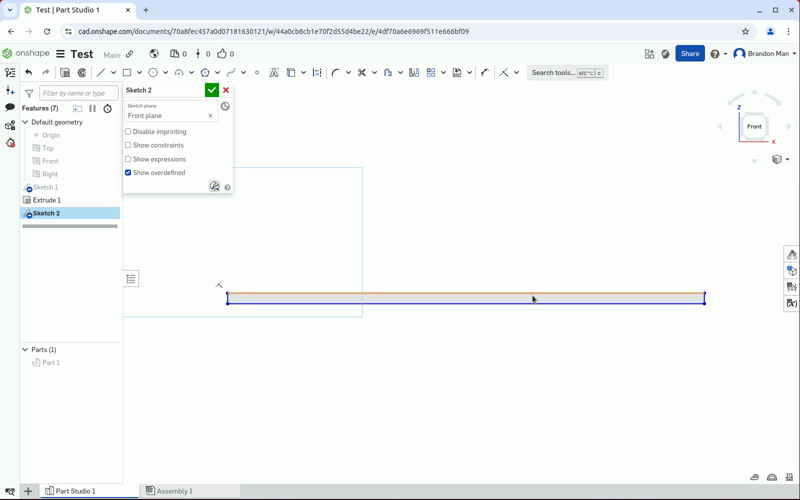
scroll(6)
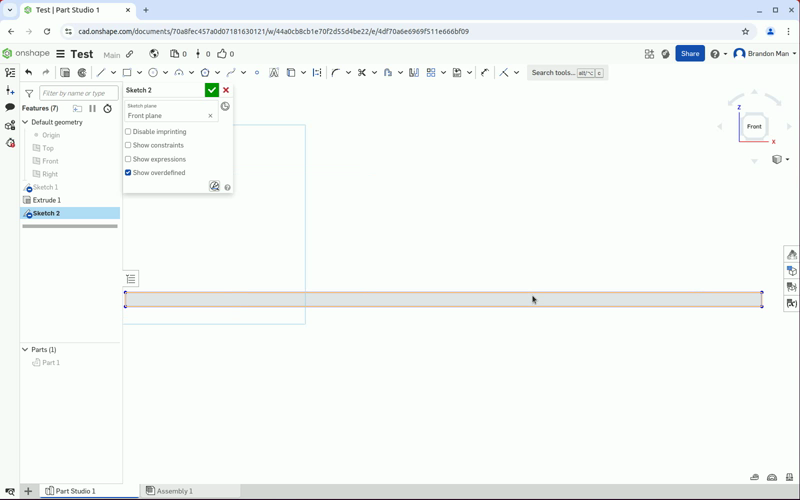
scroll(6)
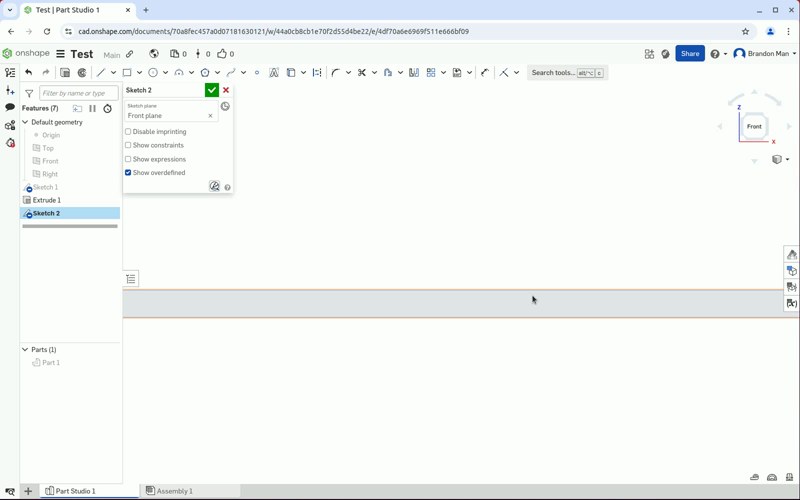
click(532, 295)
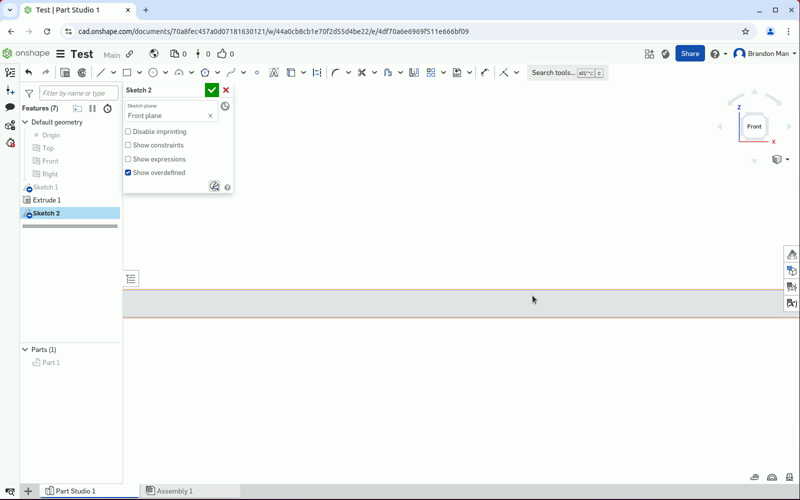
scroll(-6)
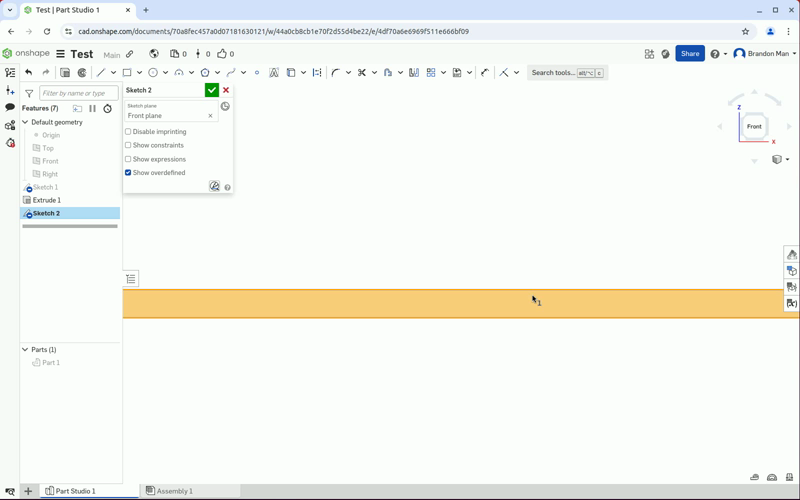
scroll(-6)
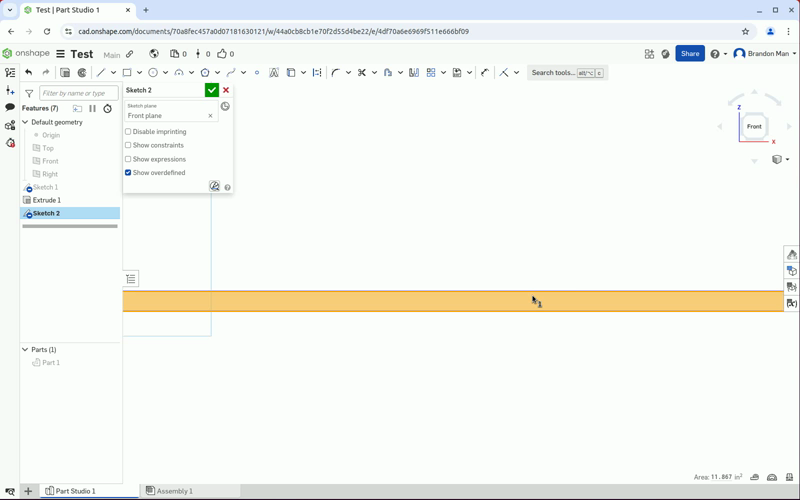
scroll(-6)
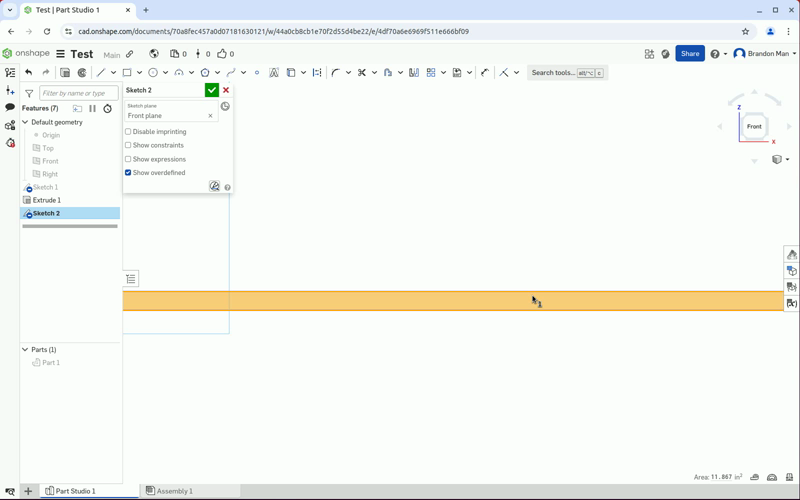
scroll(-6)
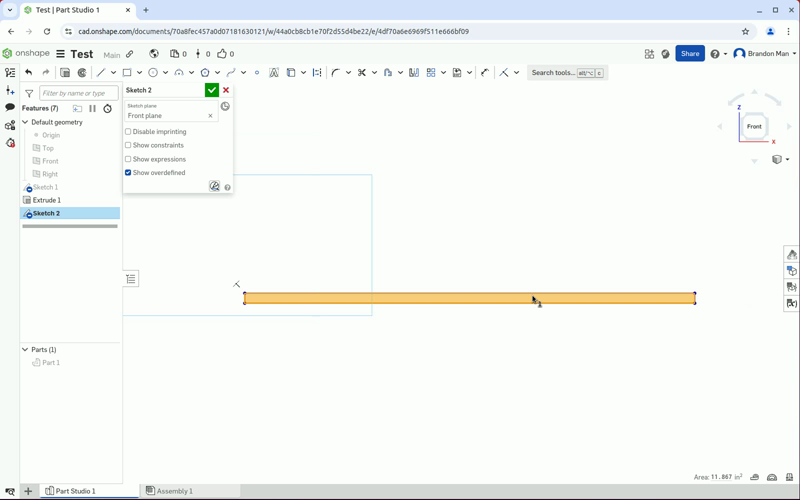
scroll(-6)
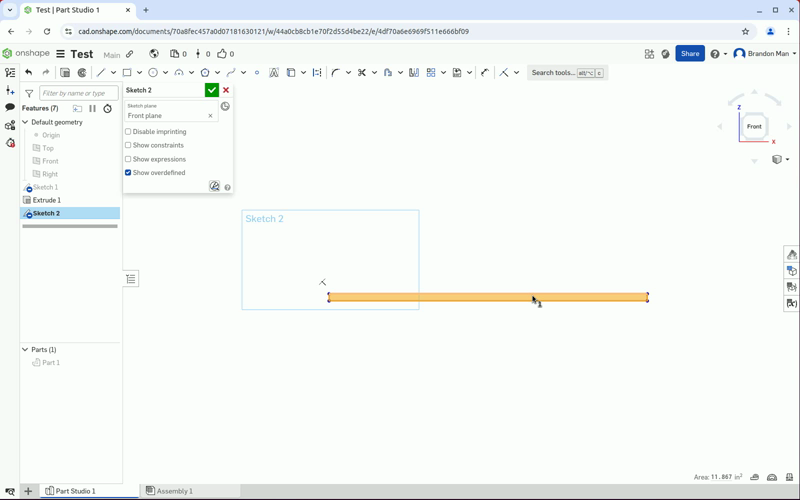
scroll(-6)
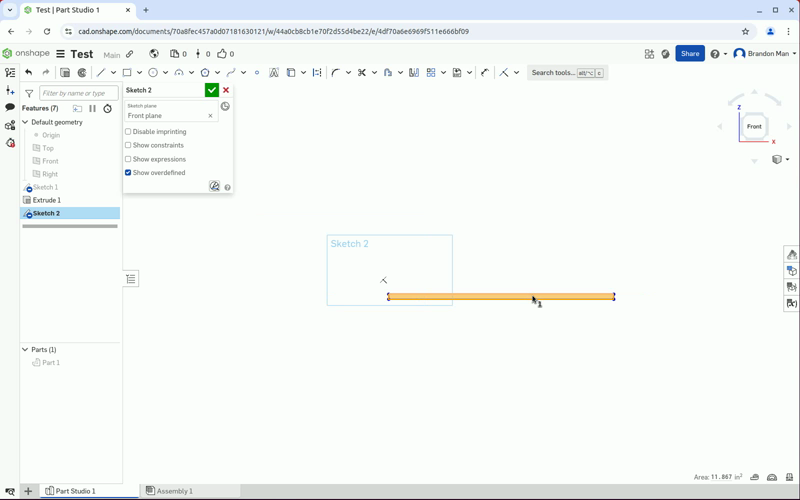
scroll(-6)
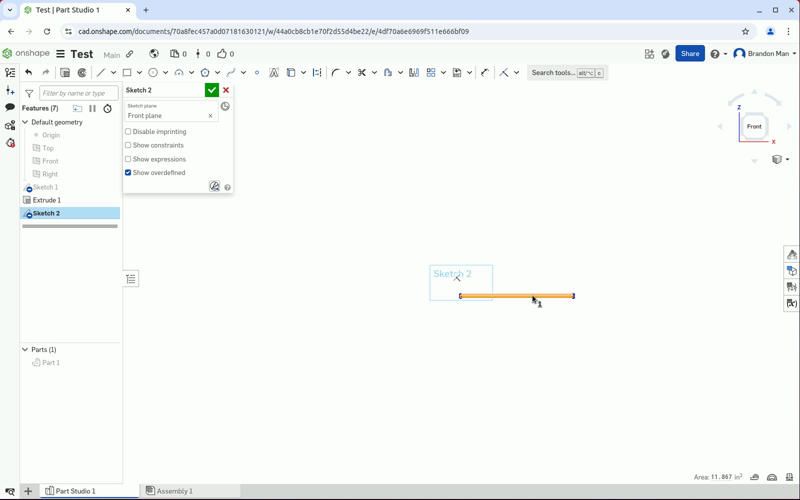
mouse_move(73, 352)
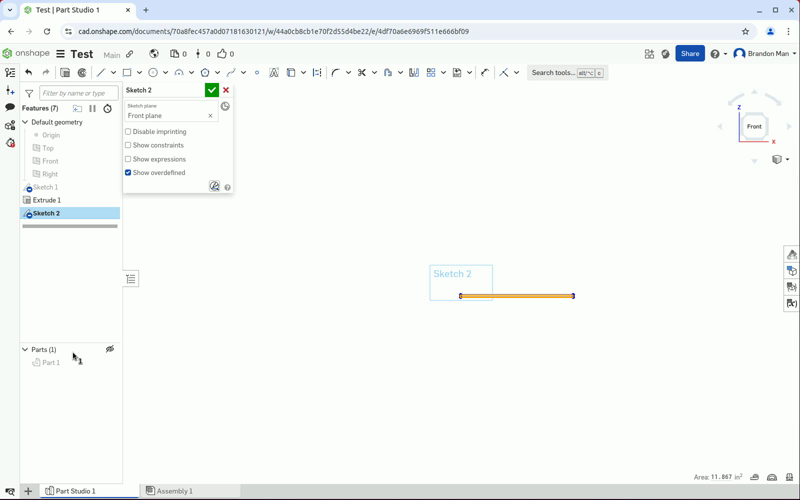
key(shift+y)
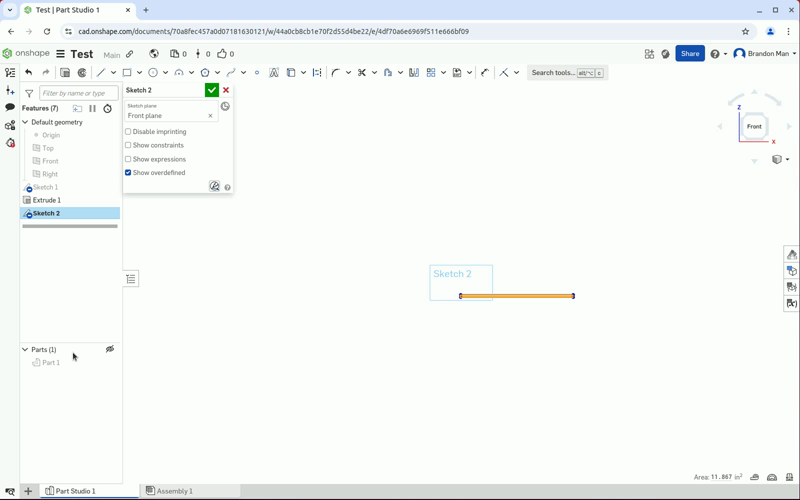
key(shift+e)
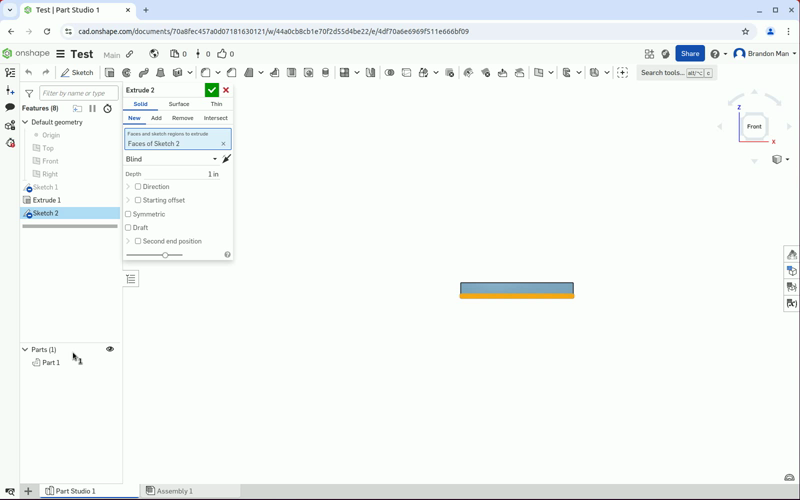
mouse_move(143, 106)
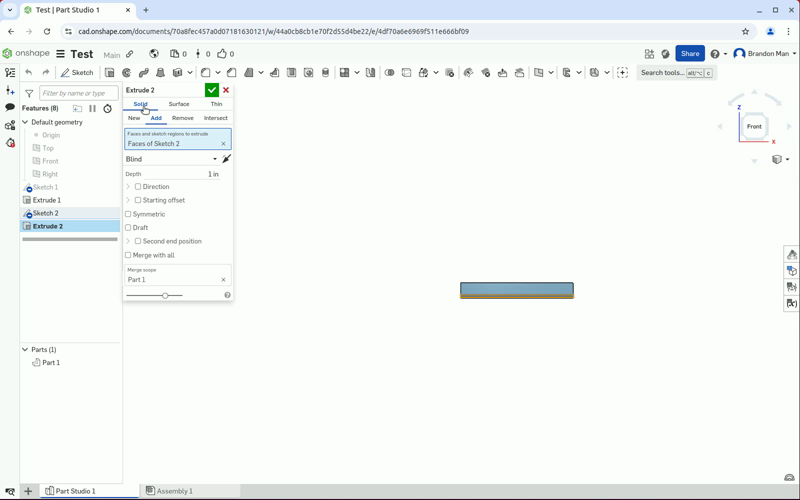
click(143, 106)
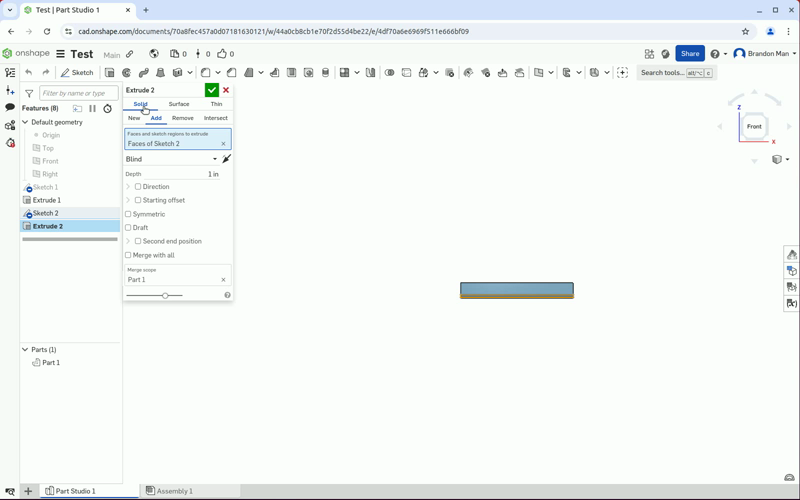
mouse_move(186, 120)
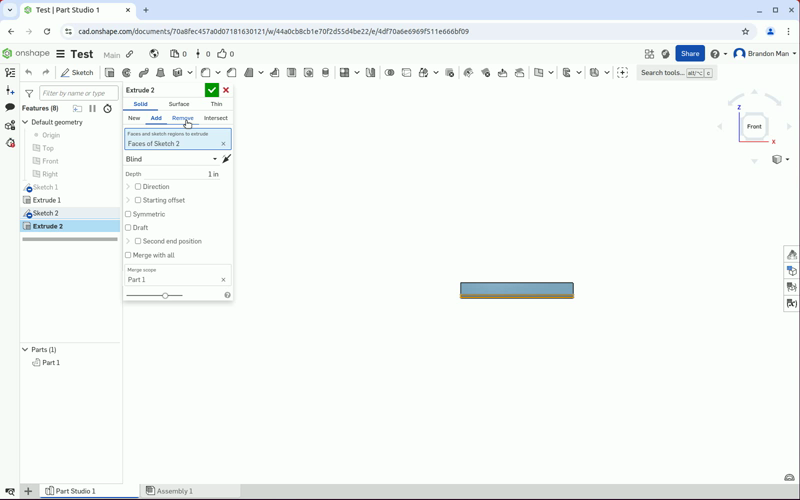
click(186, 120)
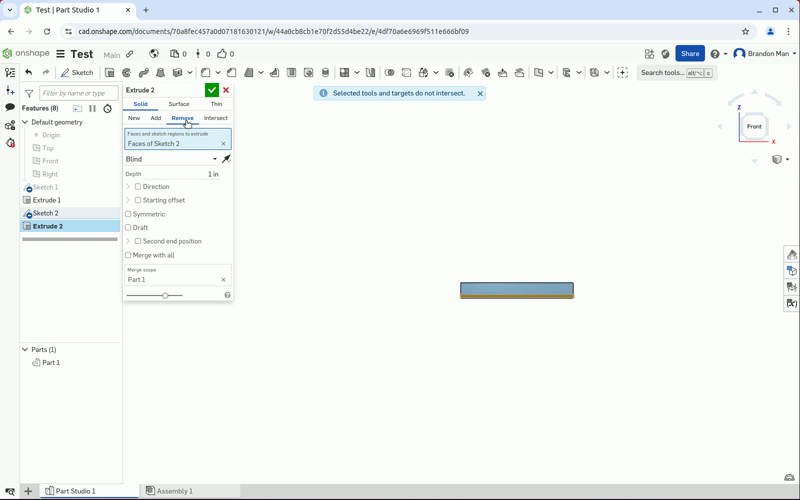
key(tab, 4)
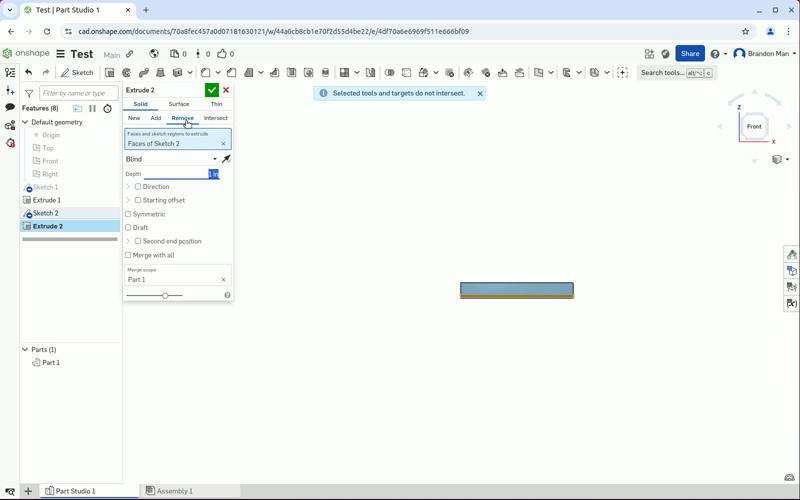
text(-0.241)
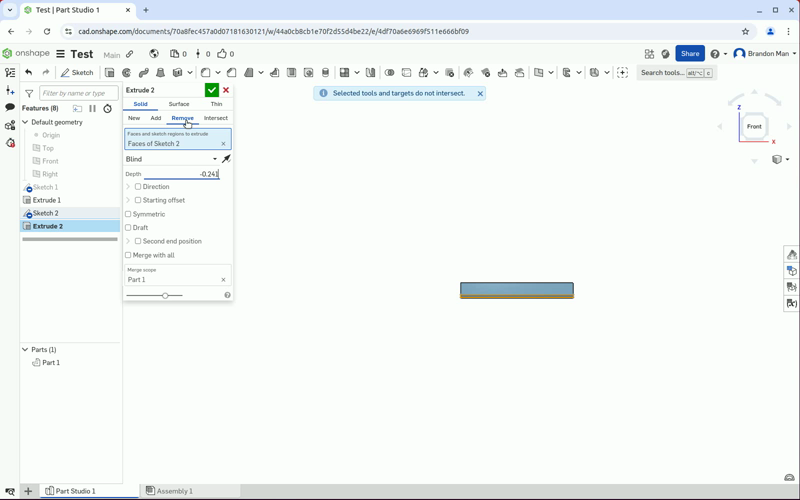
key(tab, 6)
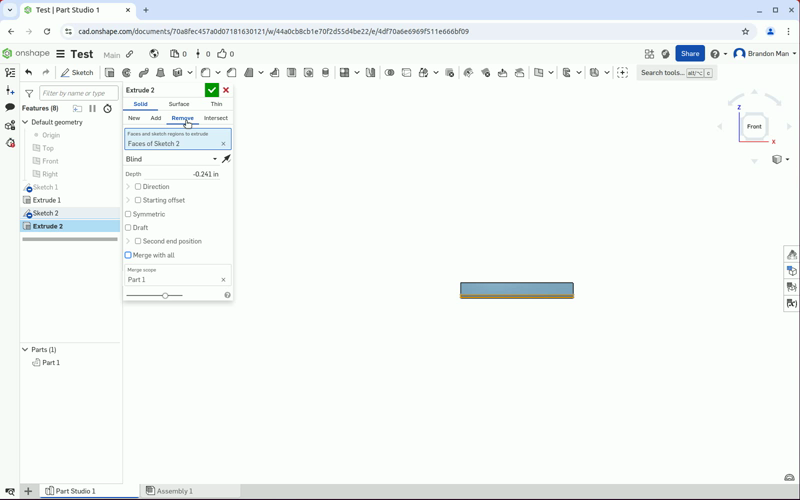
key(space)
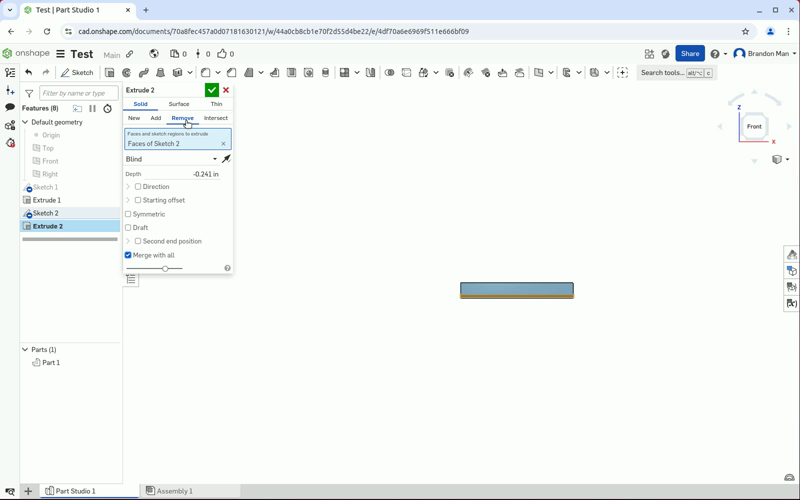
key(enter)
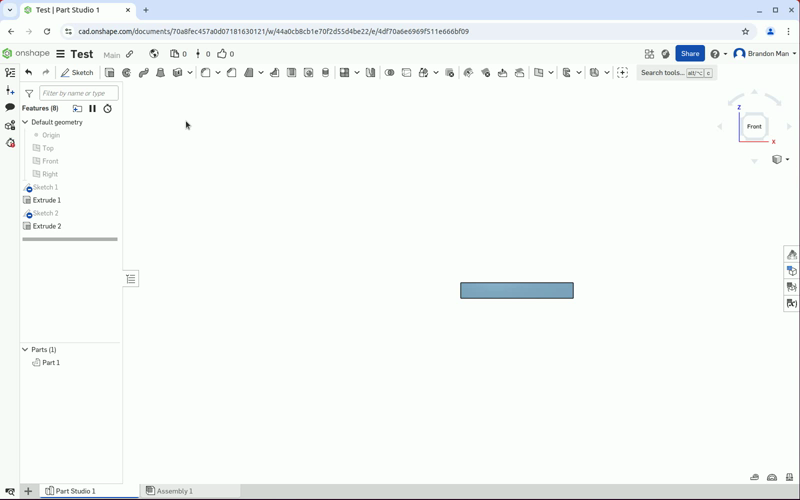
key(shift+h)
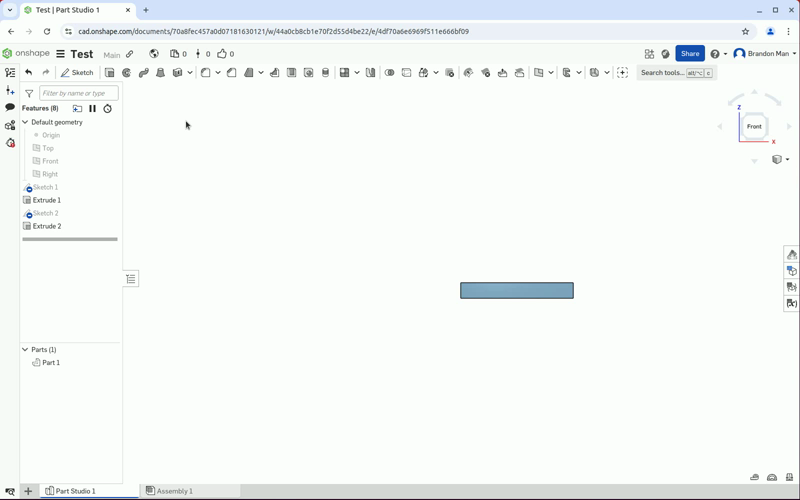
key(shift+h)
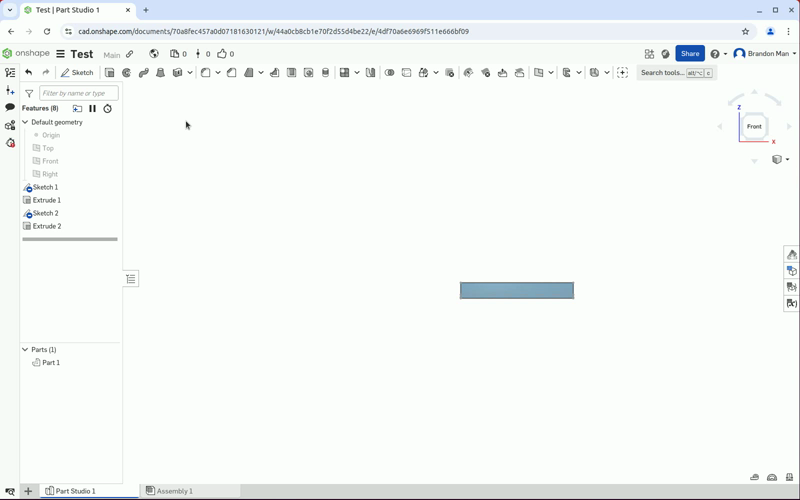
key(shift+7)
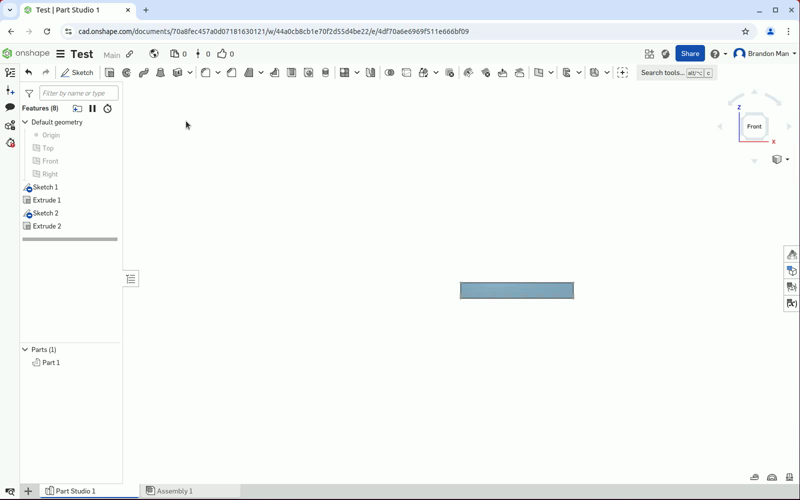
key(left, 2)
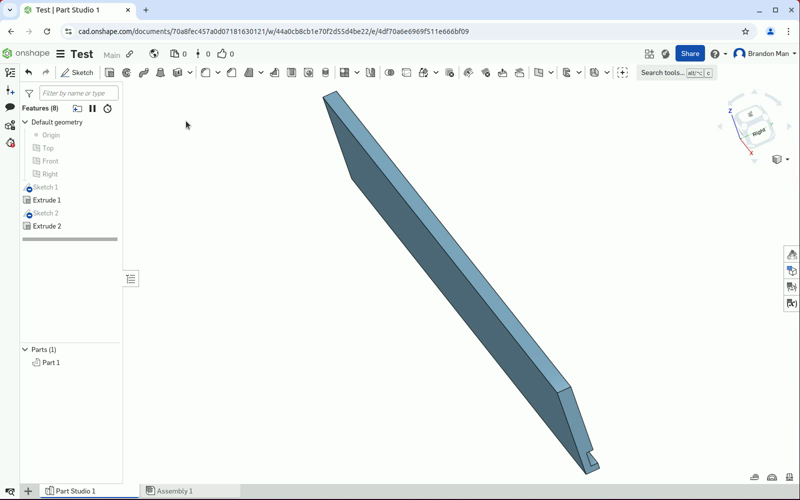
key(down, 2)
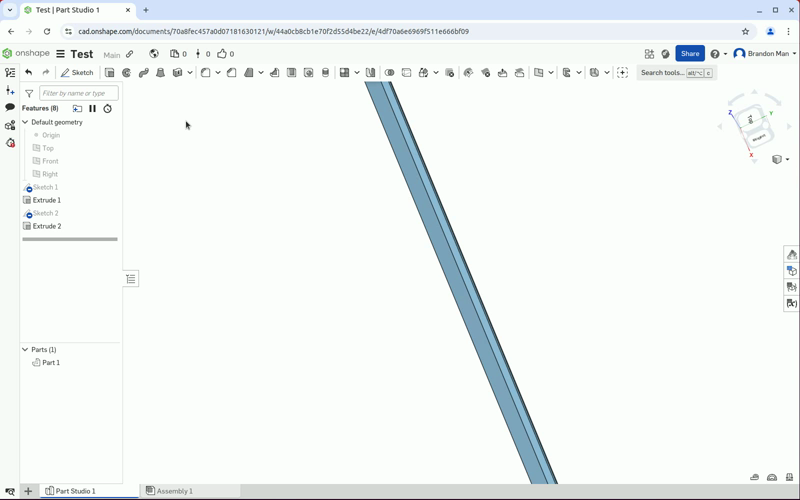
key(up, 2)
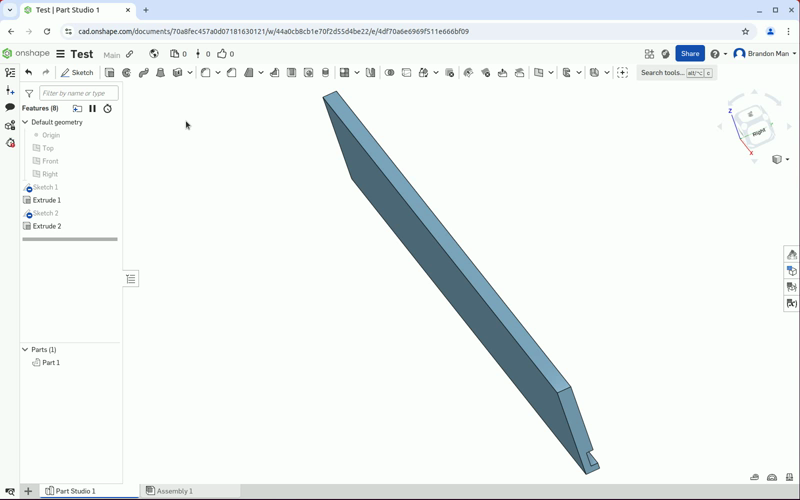
key(right, 2)
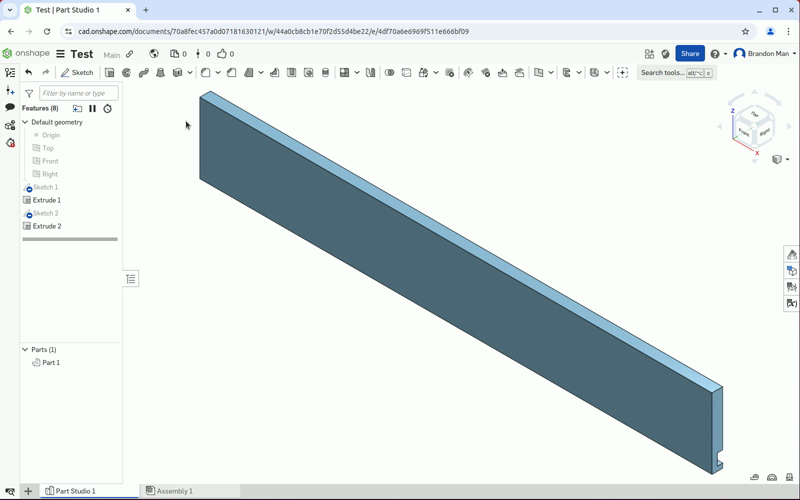
mouse_move(73, 189)
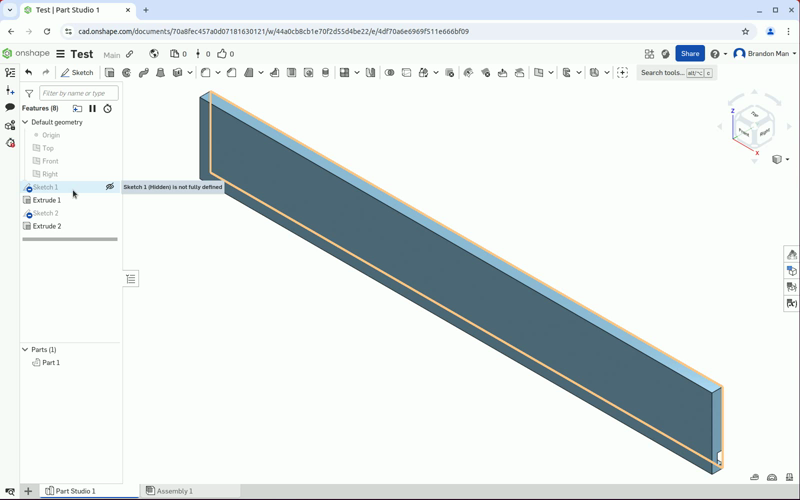
click(73, 189)